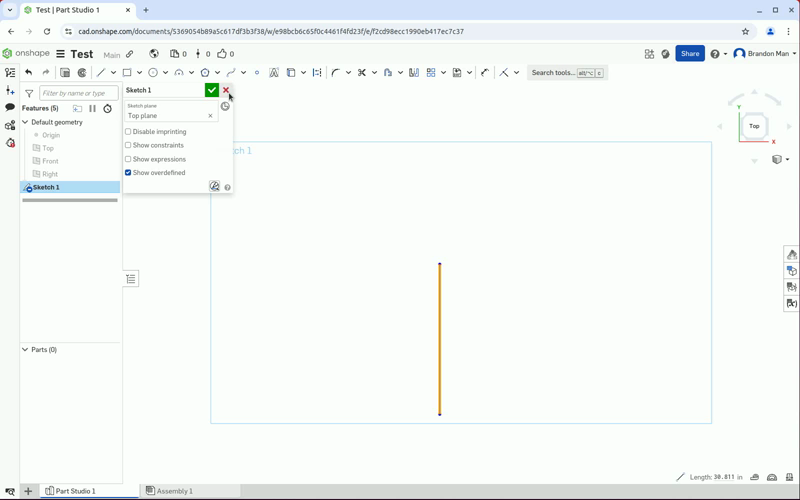
key(shift+h)
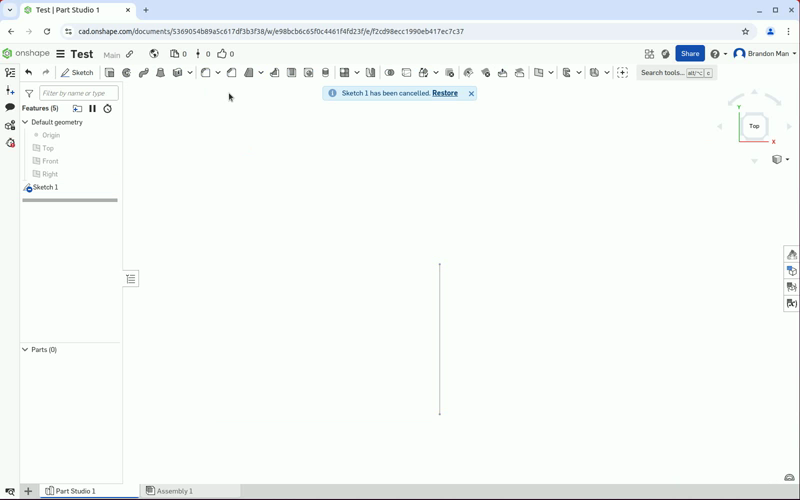
key(shift+s)
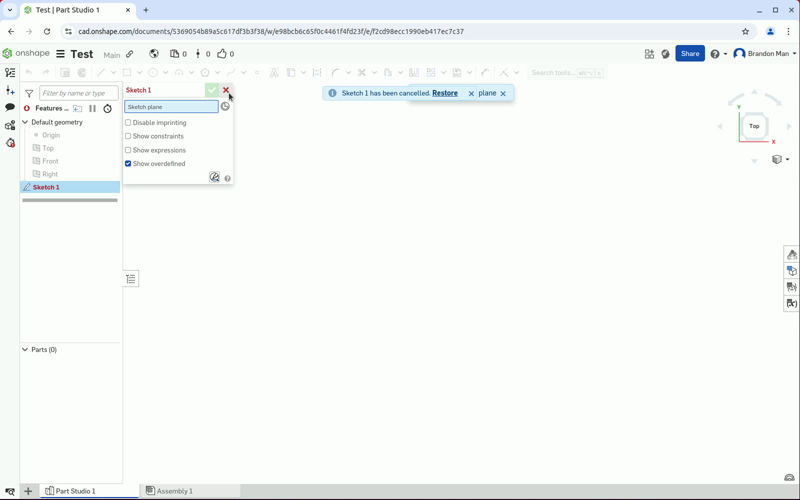
mouse_move(73, 150)
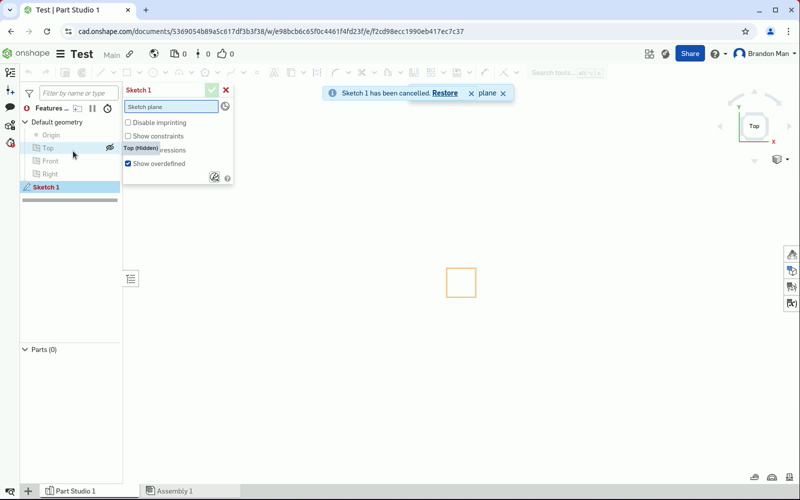
click(73, 150)
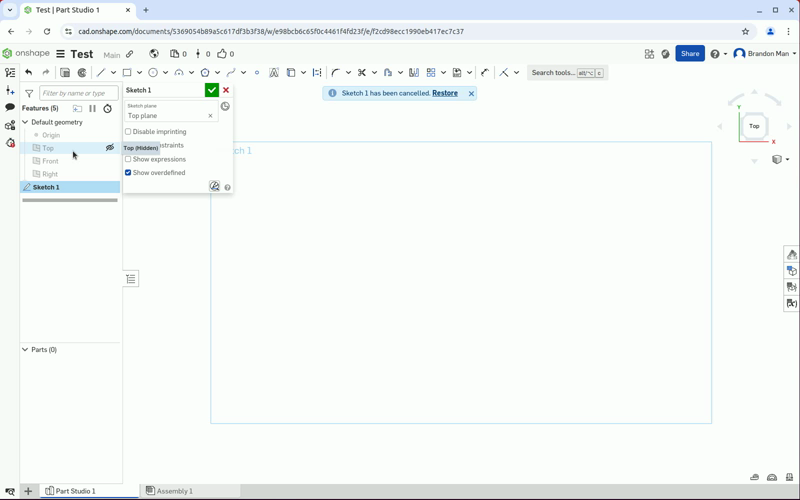
mouse_move(73, 352)
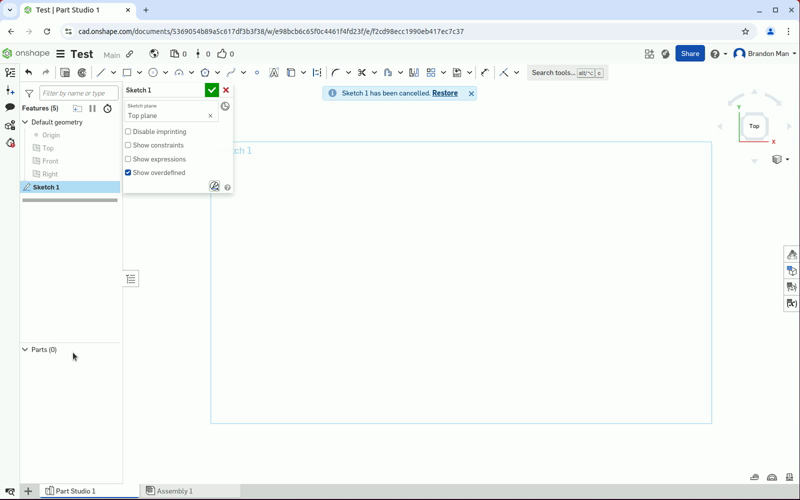
key(y)
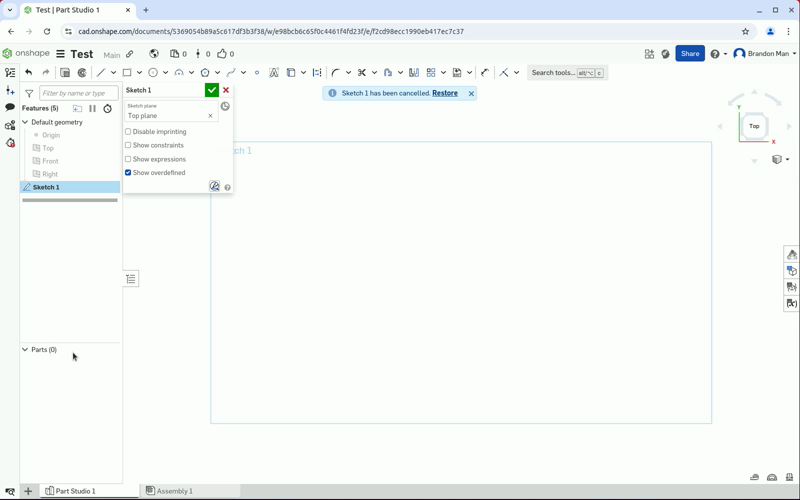
key(l)
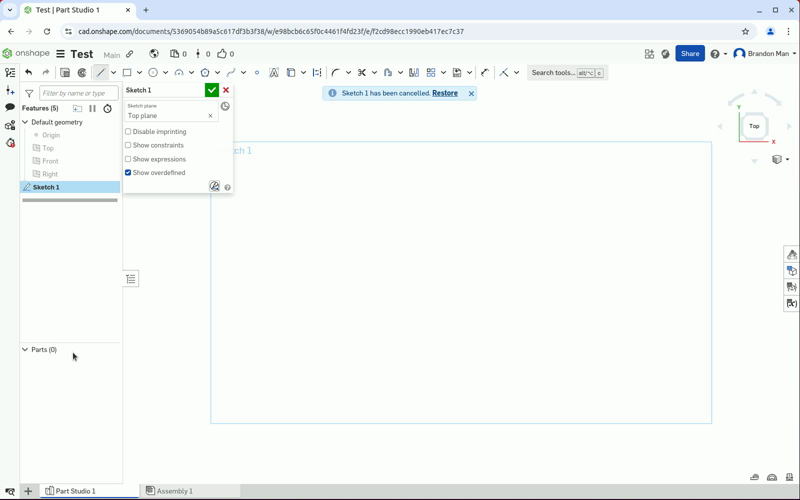
key_down(shift)
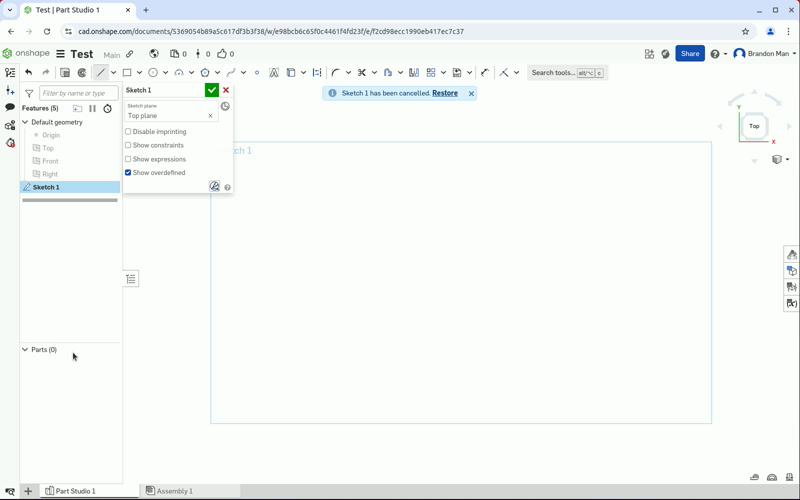
mouse_move(425, 368)
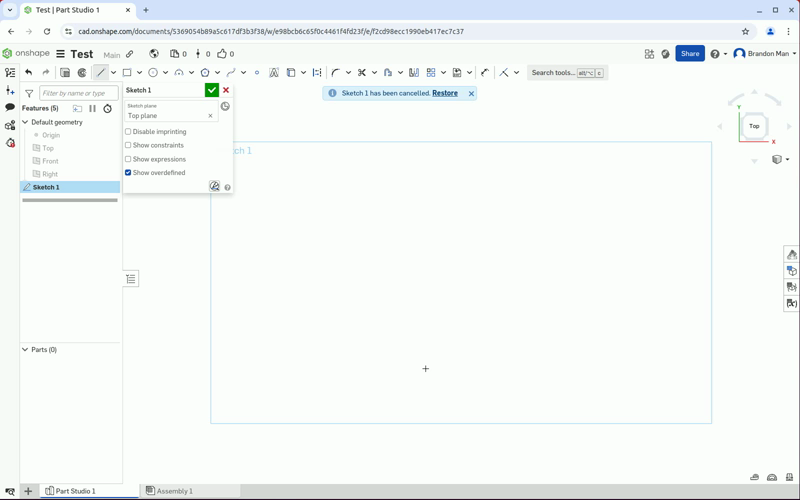
click(425, 368)
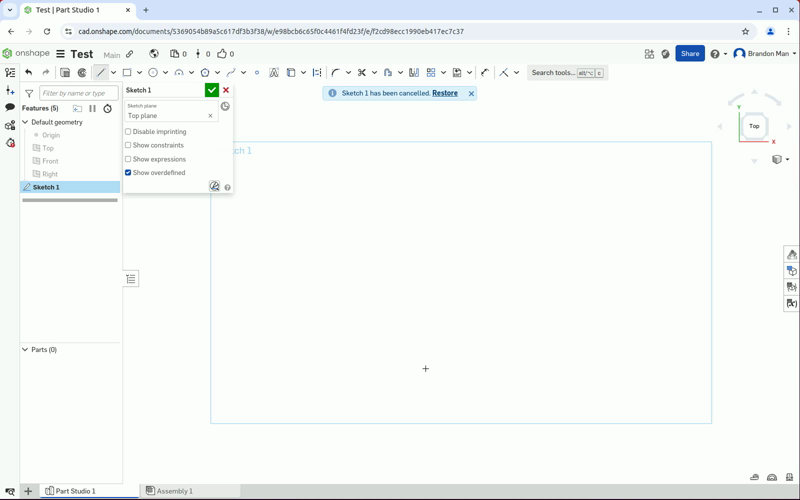
key_up(shift)
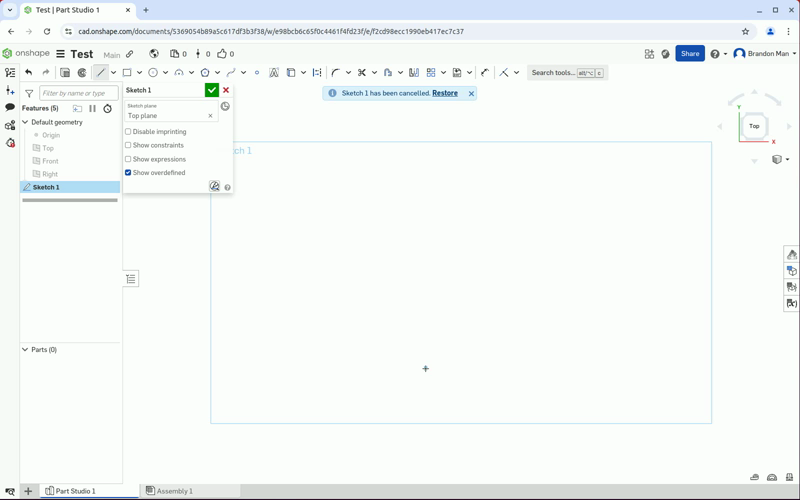
key_down(shift)
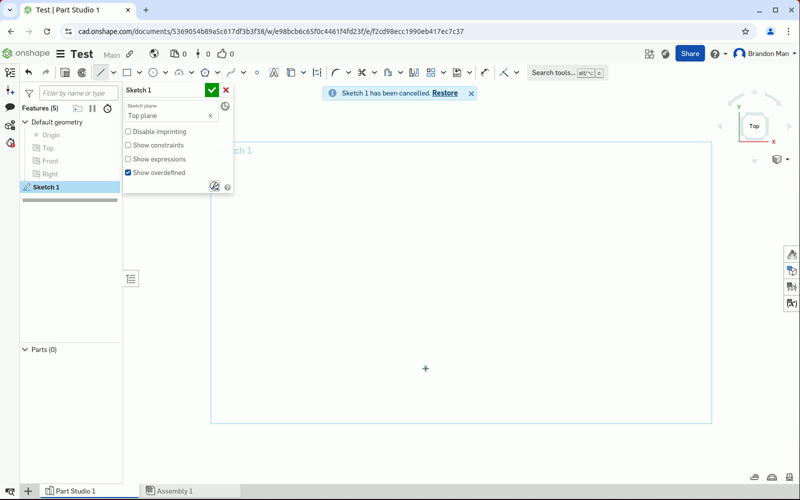
mouse_move(495, 368)
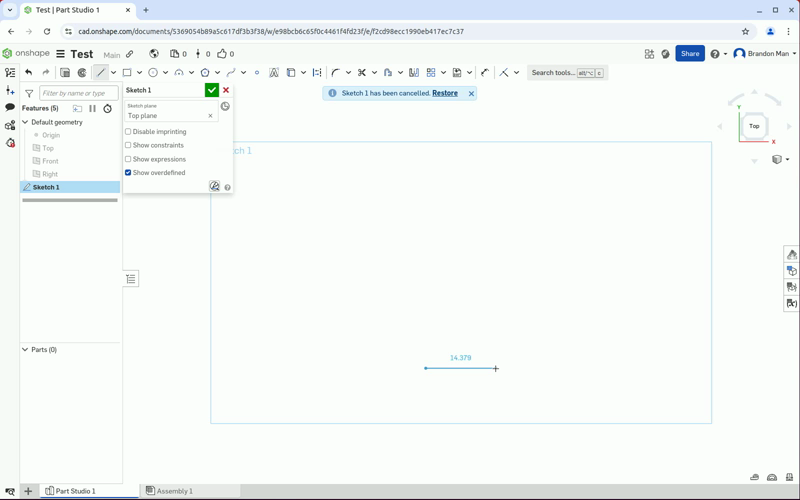
click(495, 368)
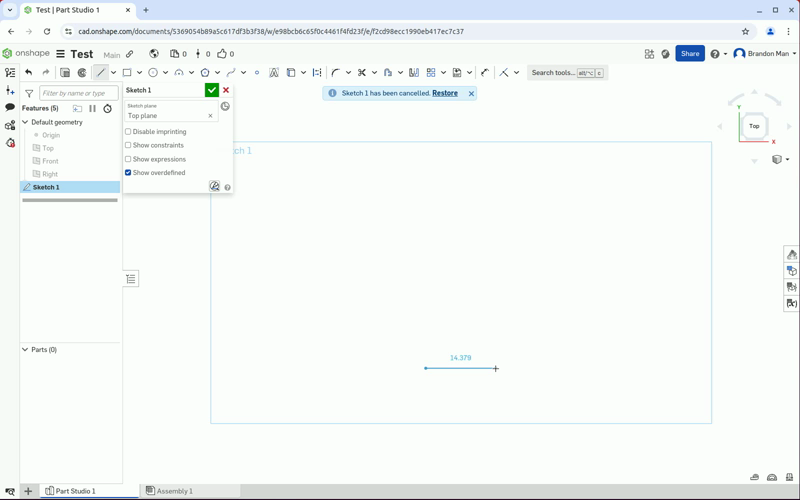
key_up(shift)
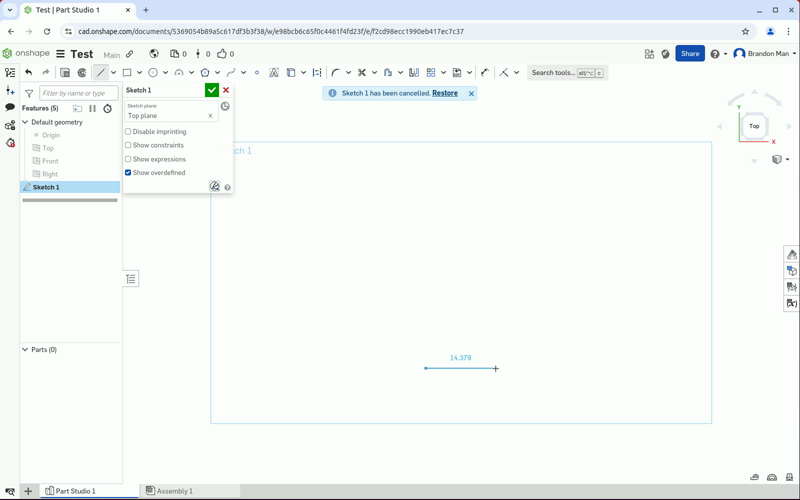
key_down(shift)
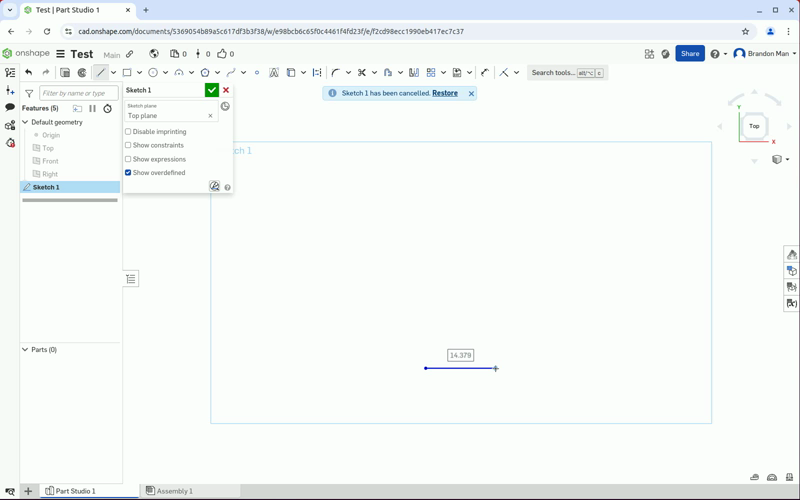
mouse_move(495, 206)
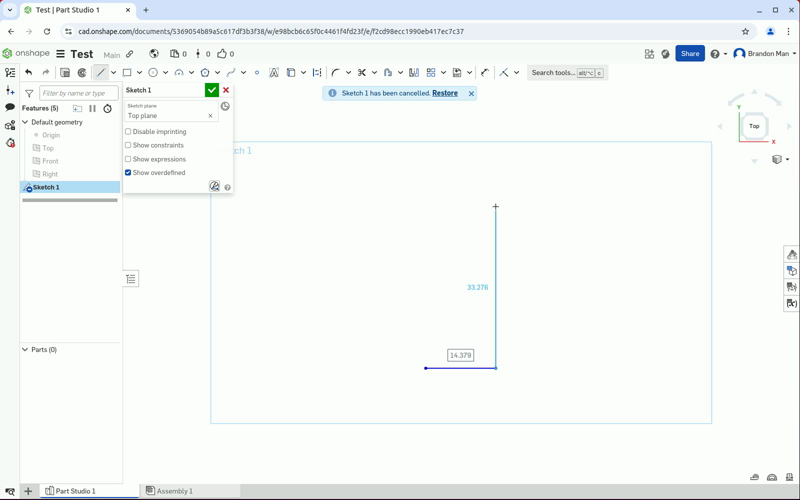
click(495, 206)
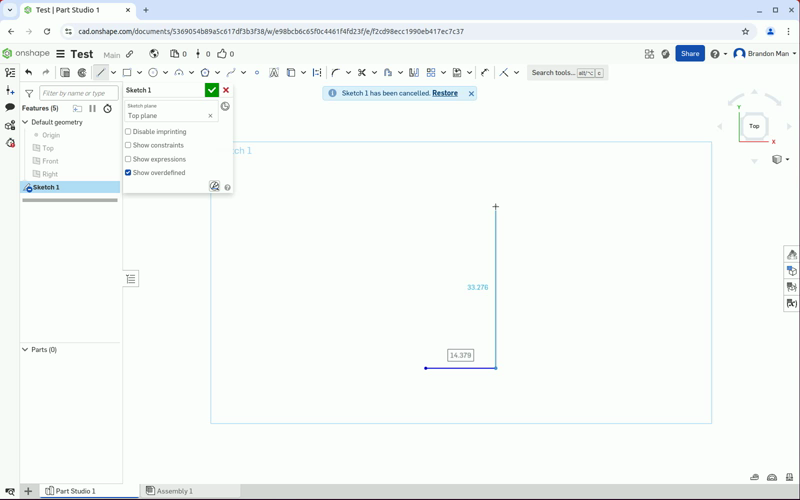
key_up(shift)
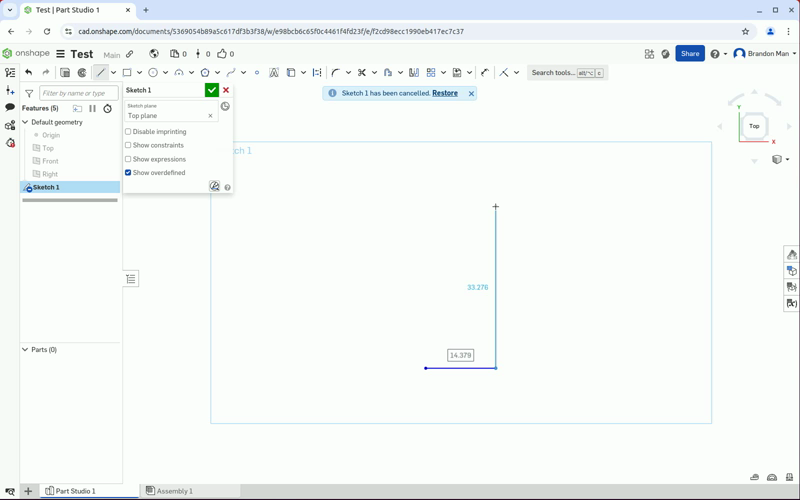
key_down(shift)
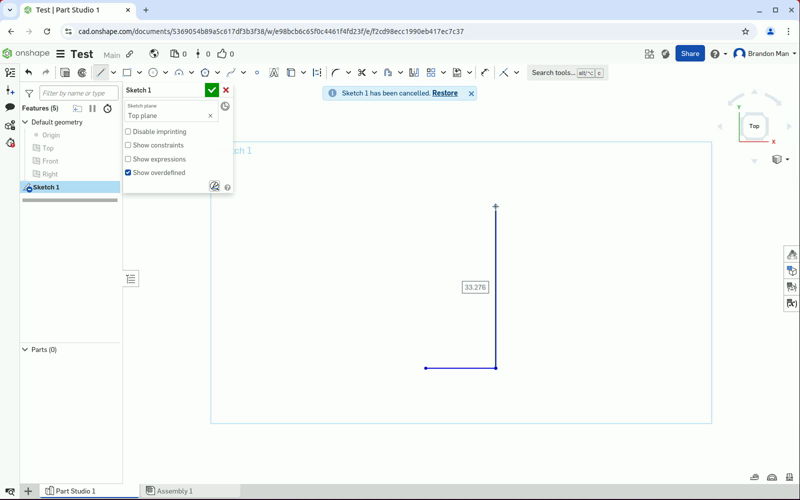
mouse_move(425, 206)
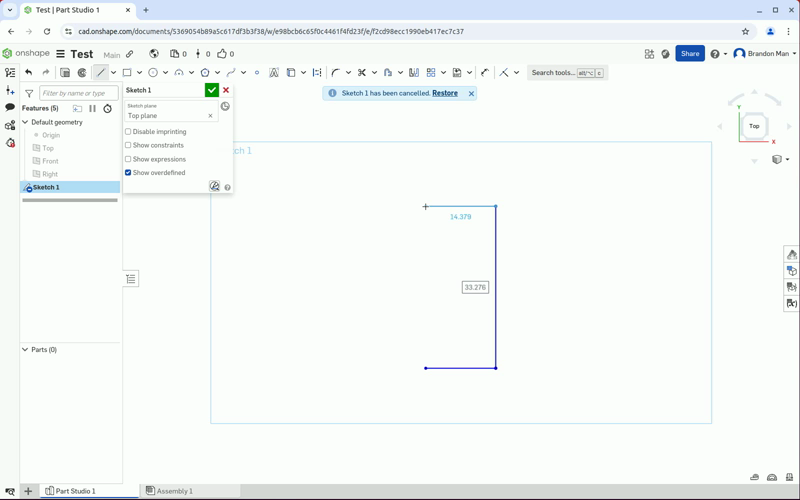
click(425, 206)
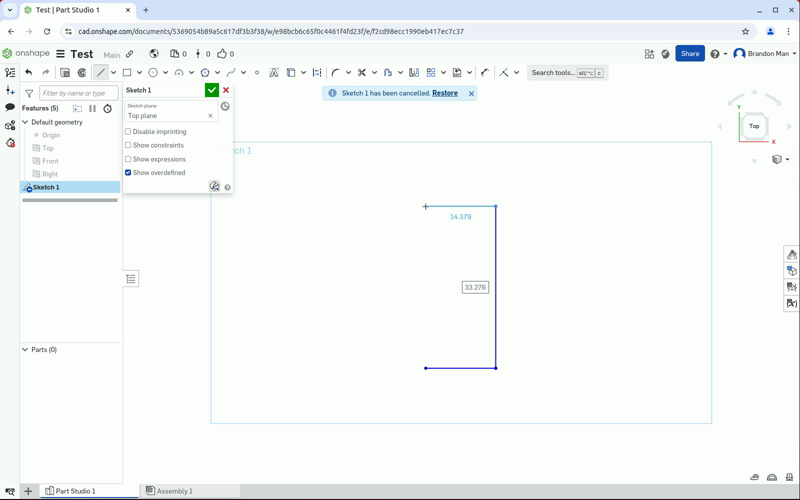
key_up(shift)
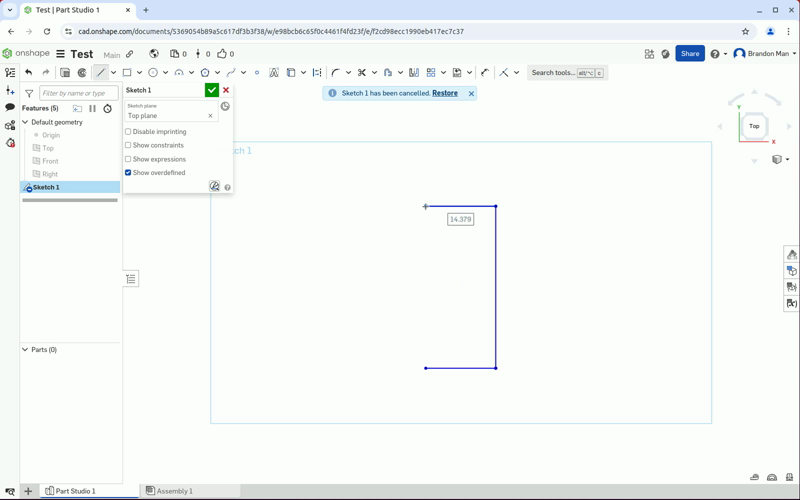
key_down(shift)
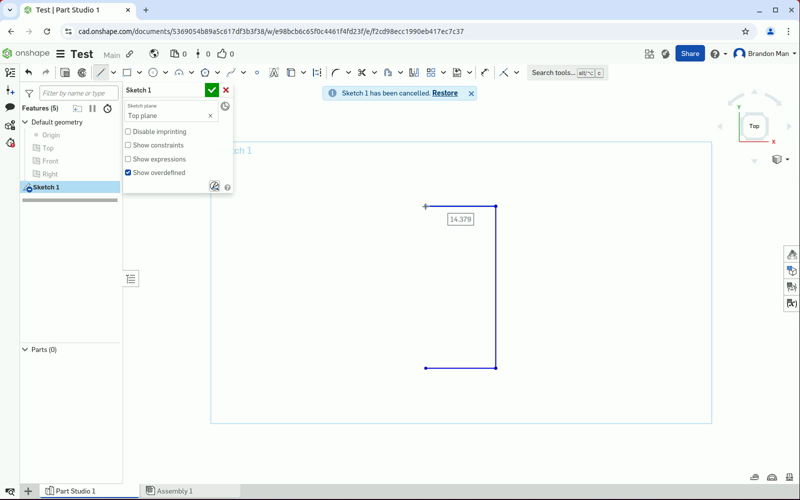
mouse_move(425, 368)
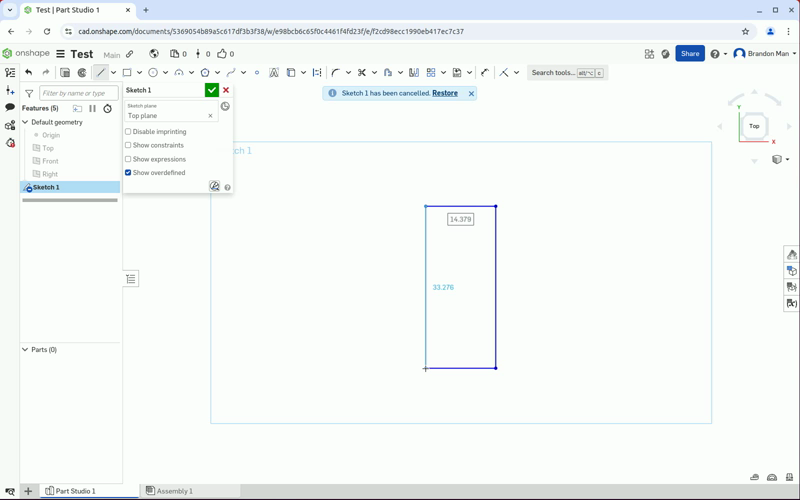
key_up(shift)
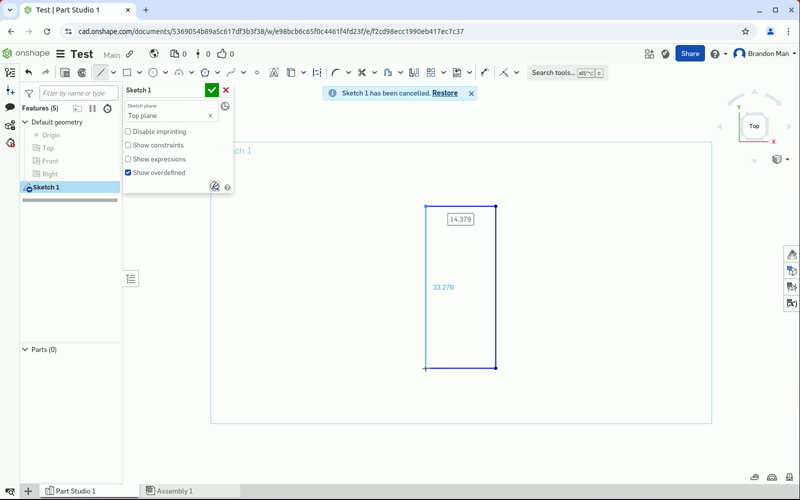
click(425, 368)
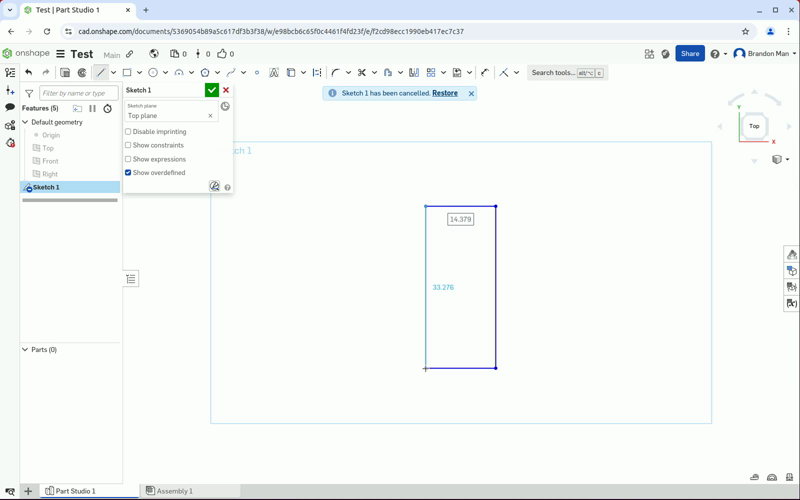
key(esc)
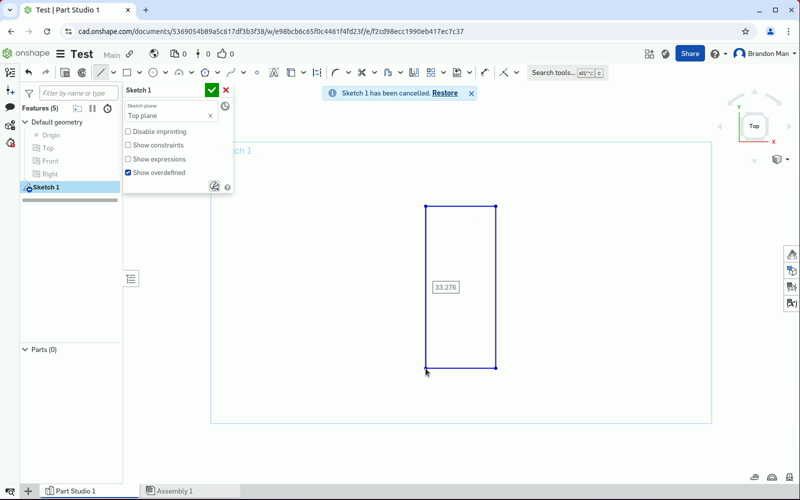
mouse_move(442, 358)
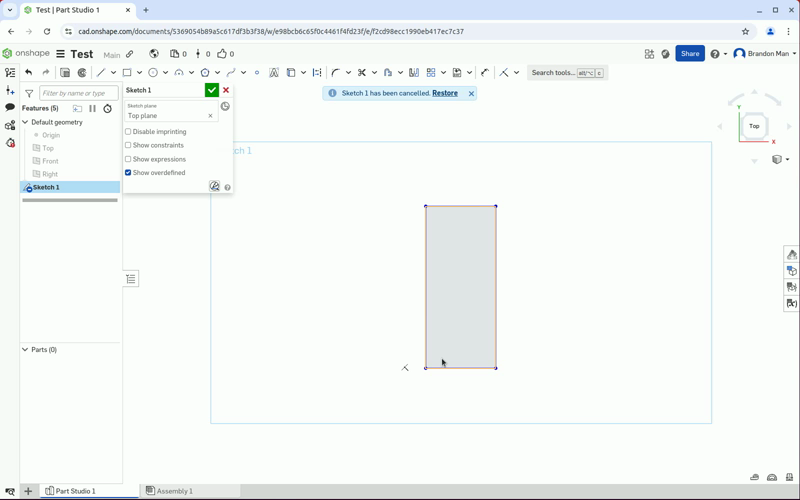
click(442, 358)
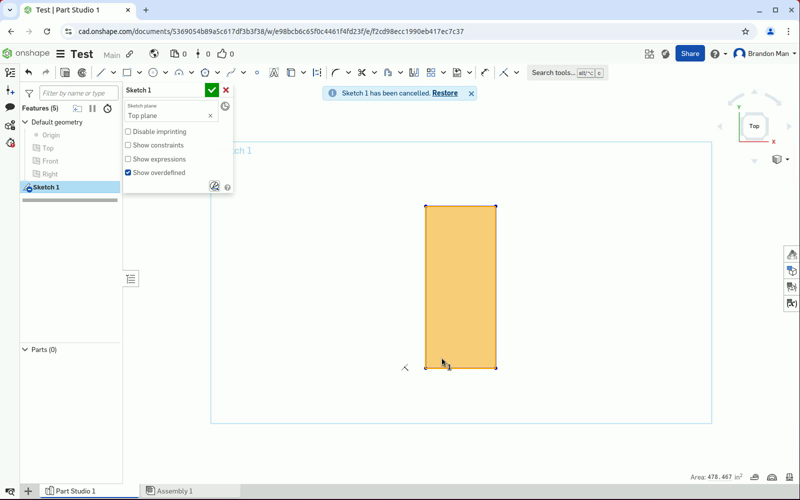
mouse_move(73, 352)
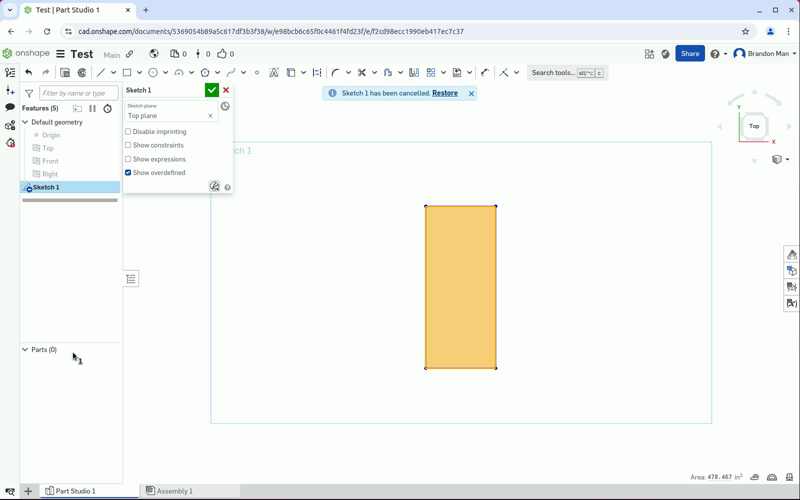
key(shift+y)
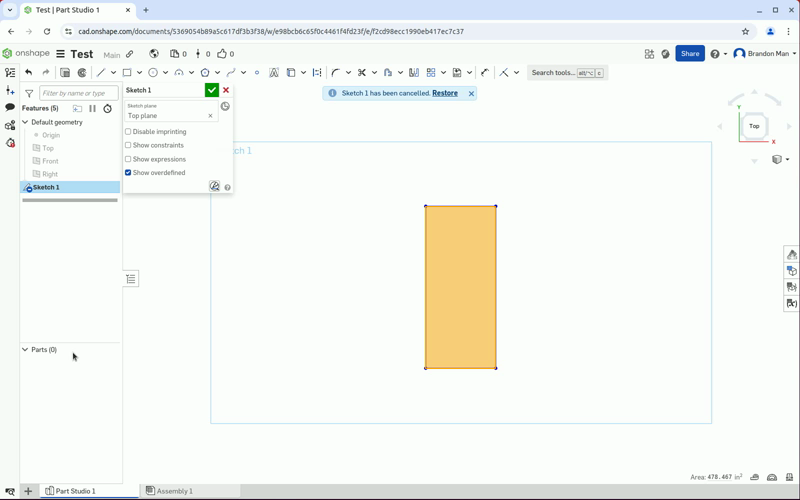
key(shift+e)
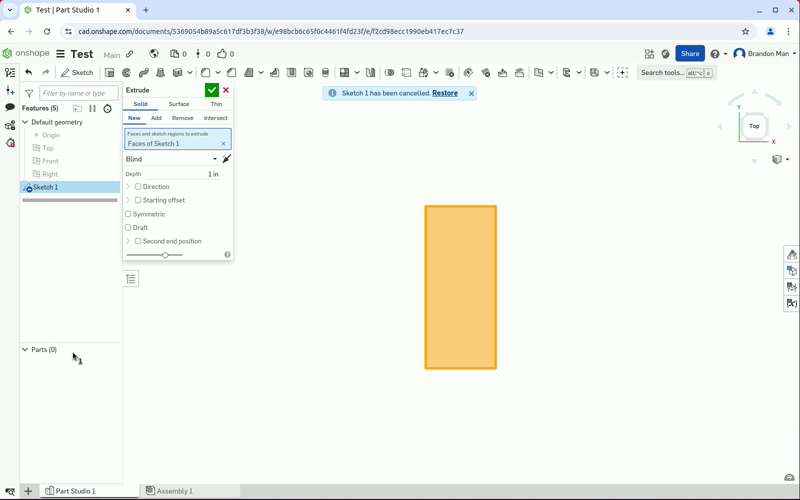
mouse_move(143, 106)
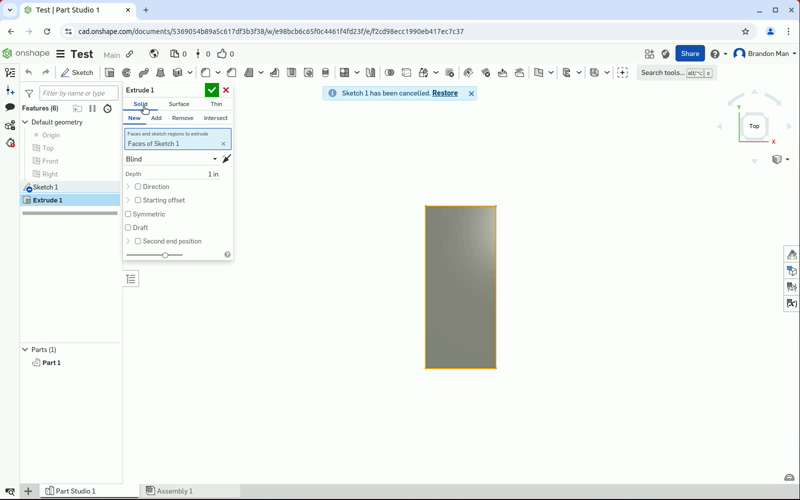
click(143, 106)
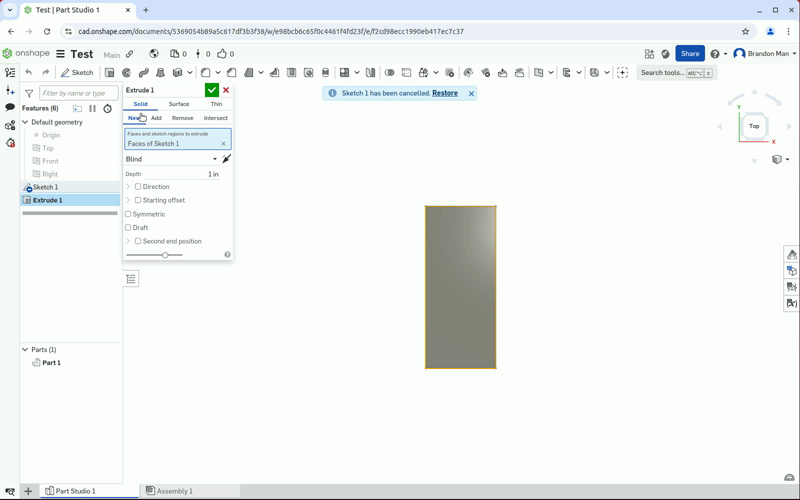
mouse_move(137, 120)
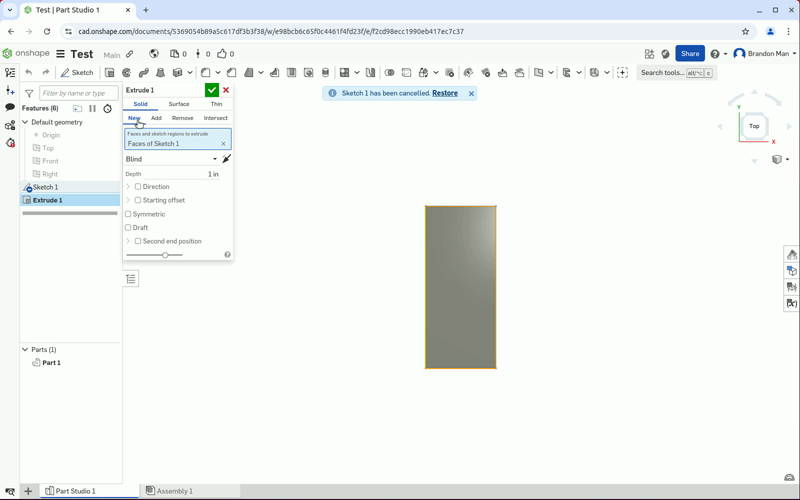
click(137, 120)
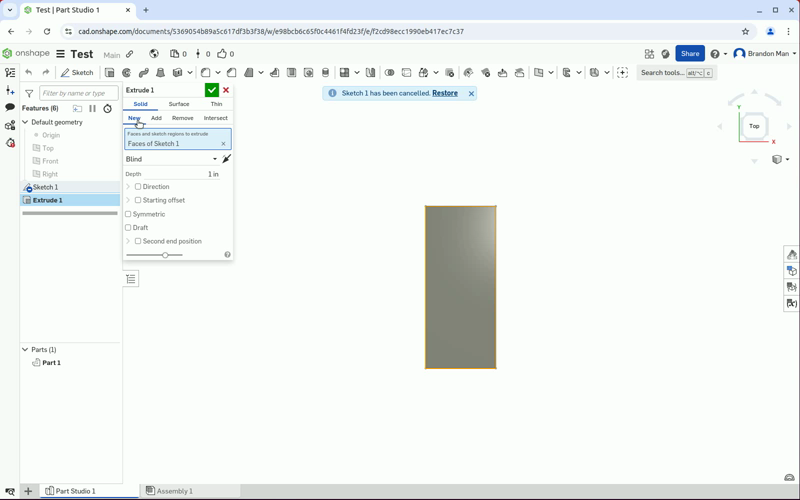
key(tab, 4)
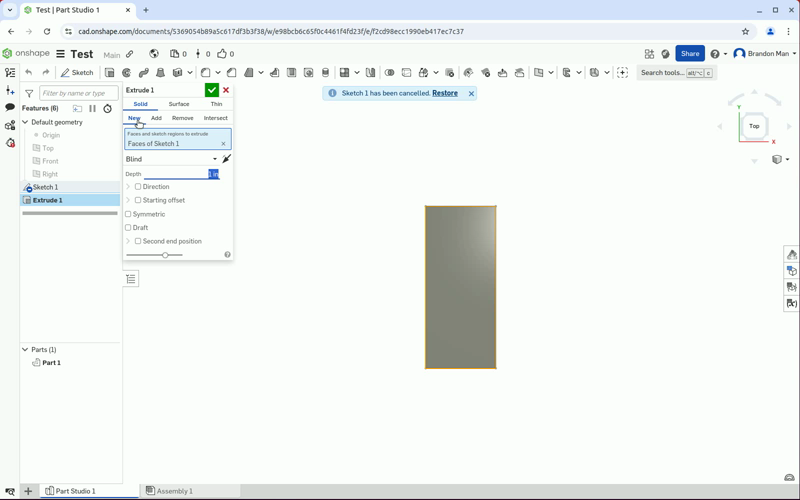
text(6.74)
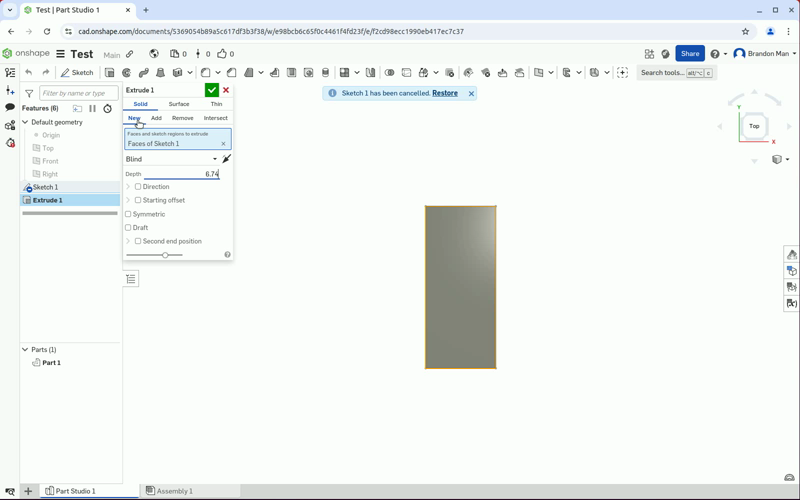
key(enter)
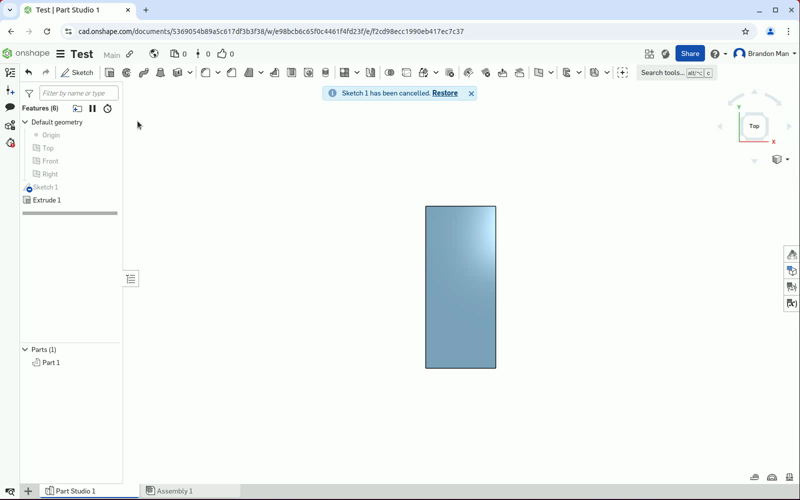
key(shift+h)
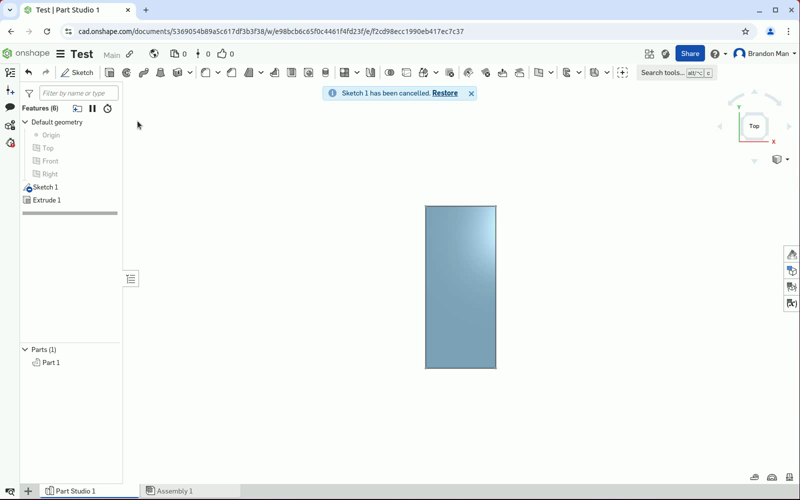
key(shift+h)
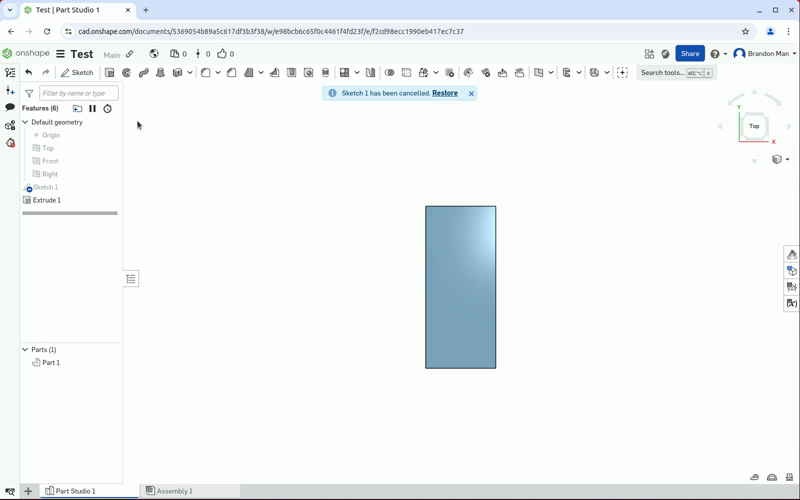
mouse_move(73, 189)
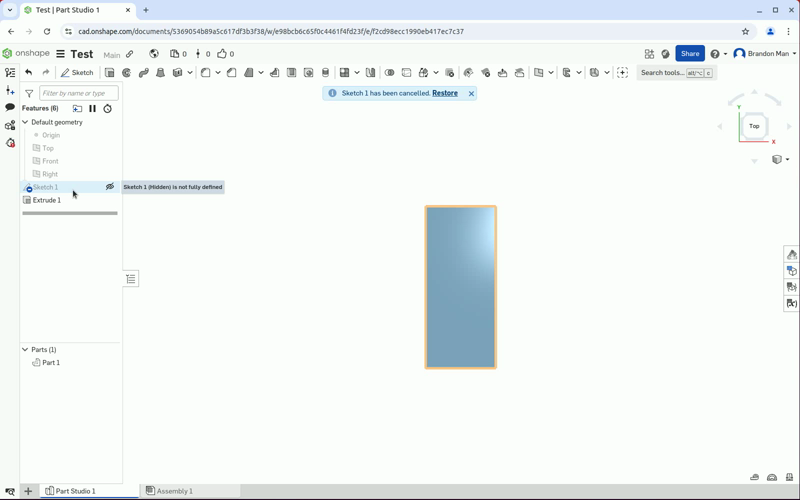
click(73, 189)
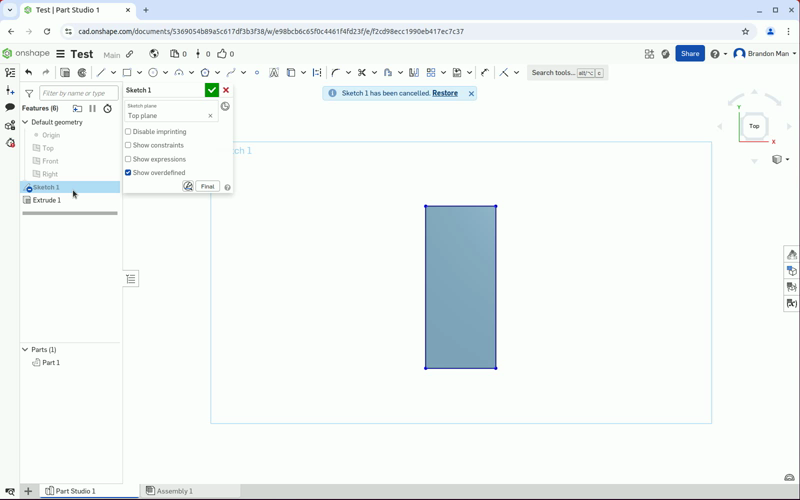
mouse_move(229, 92)
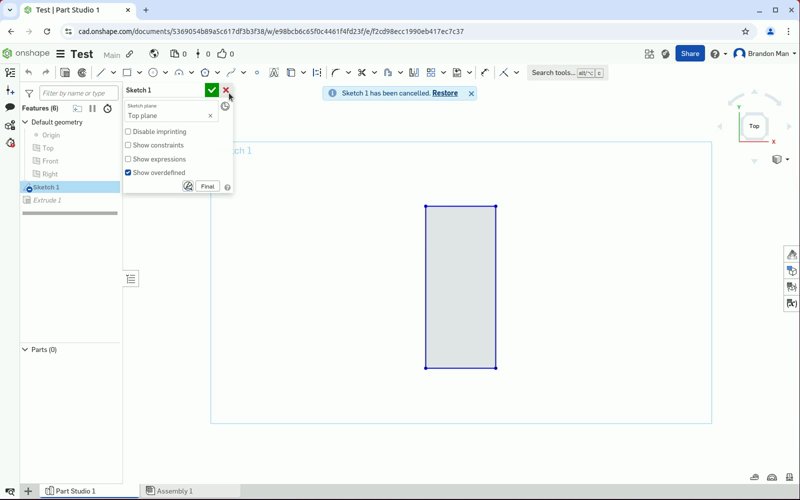
click(229, 92)
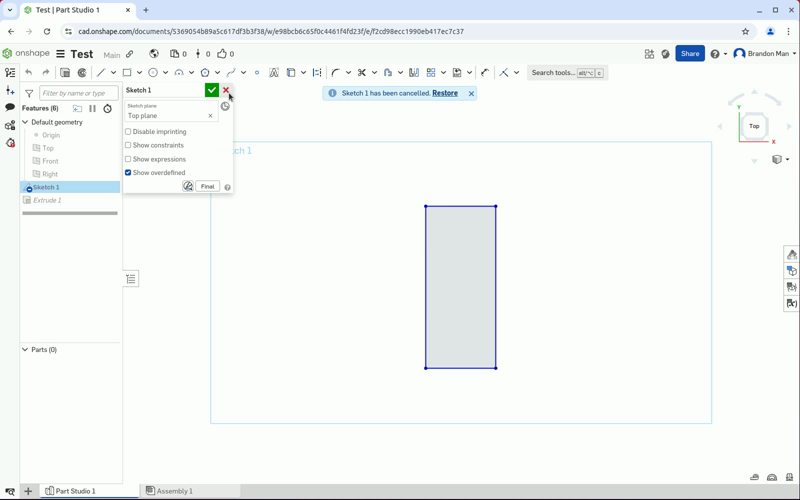
key(shift+s)
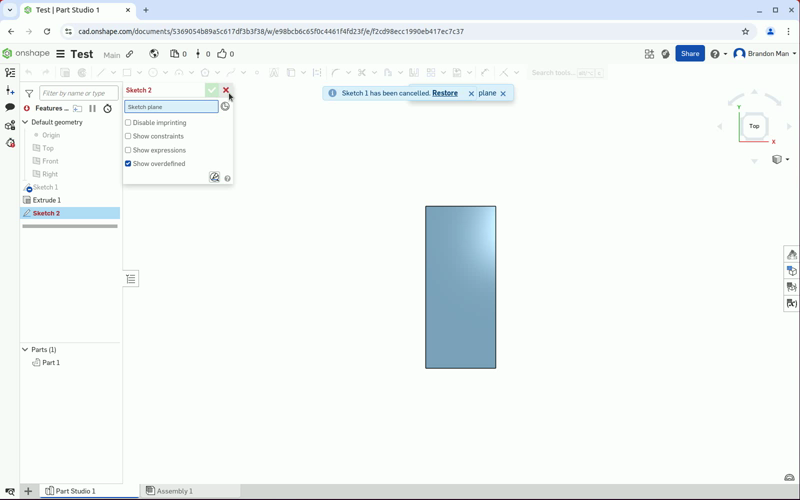
mouse_move(73, 150)
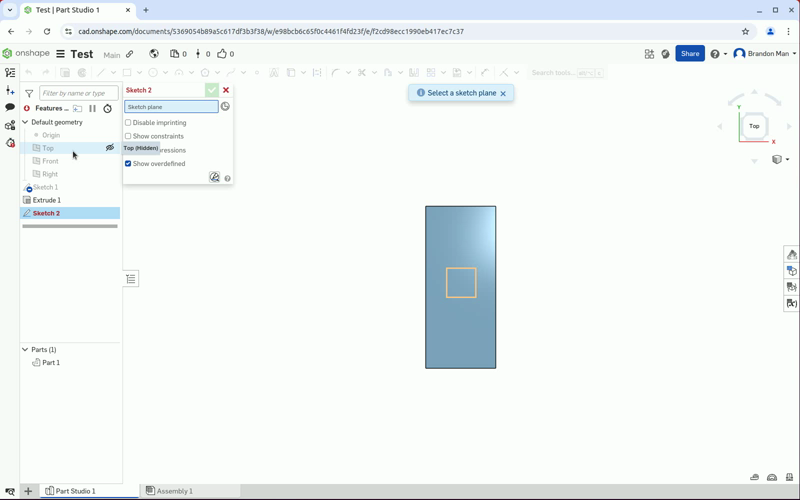
click(73, 150)
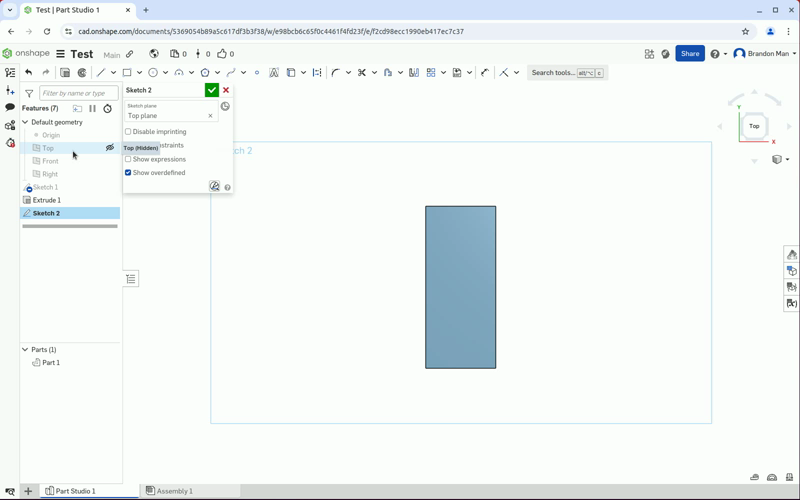
mouse_move(73, 352)
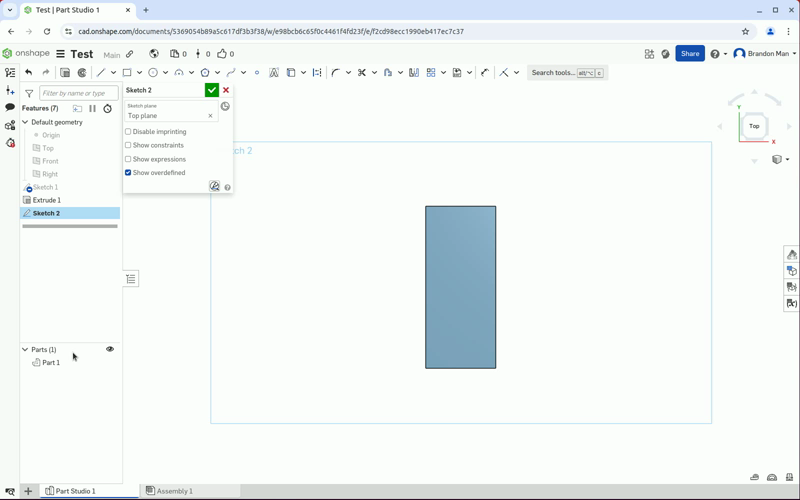
key(y)
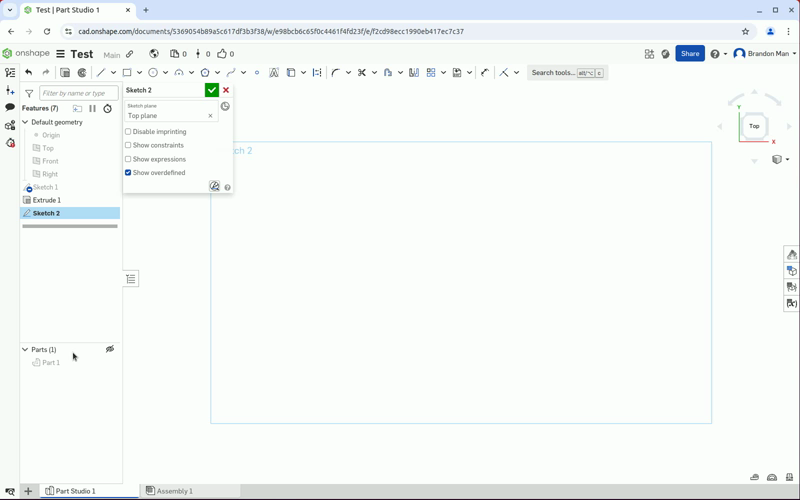
key(l)
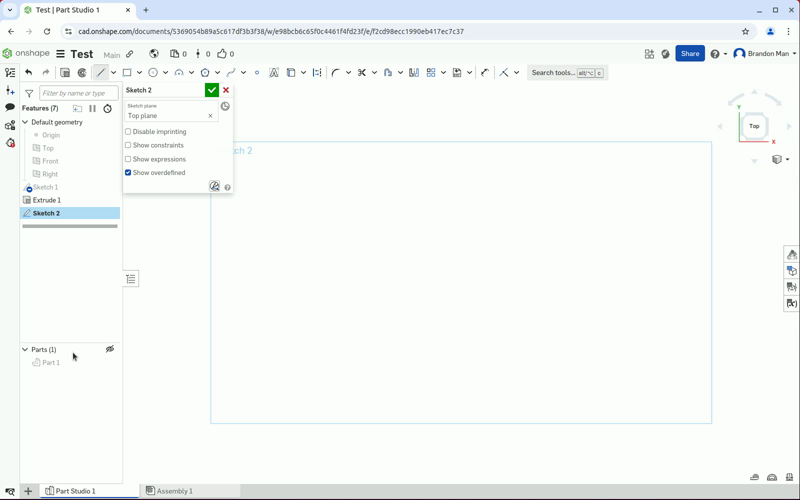
key_down(shift)
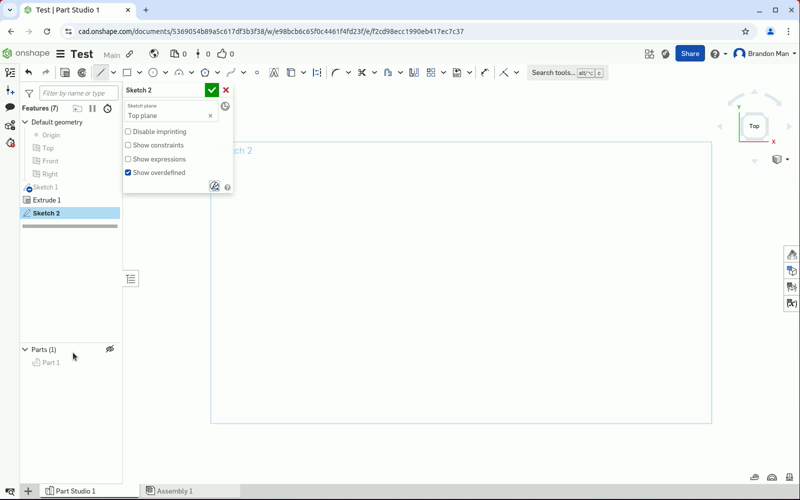
mouse_move(425, 205)
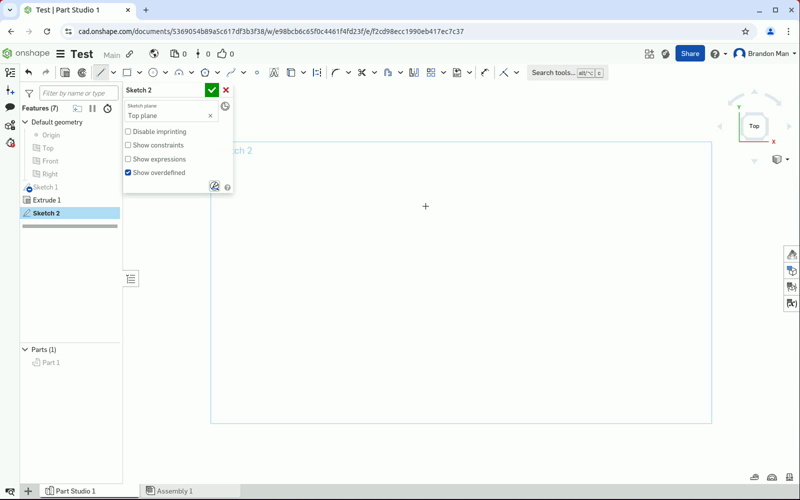
click(425, 205)
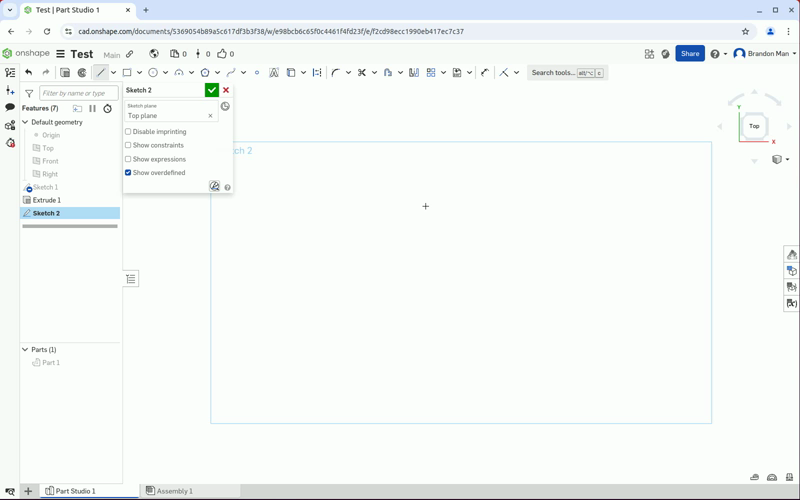
key_up(shift)
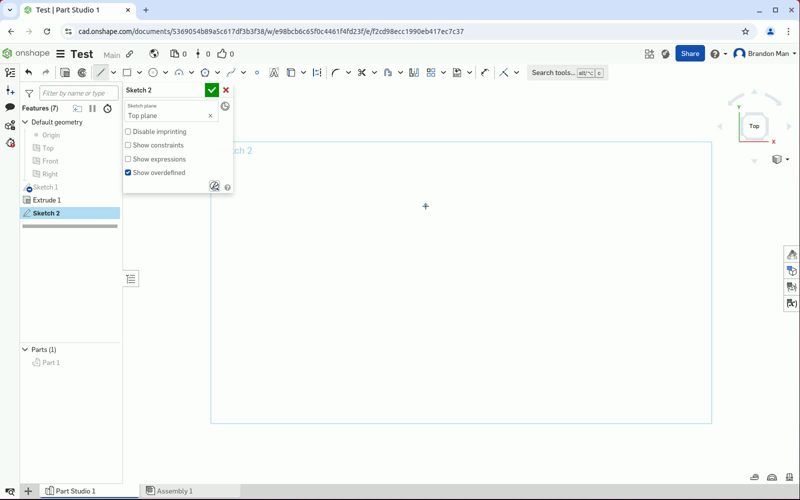
key_down(shift)
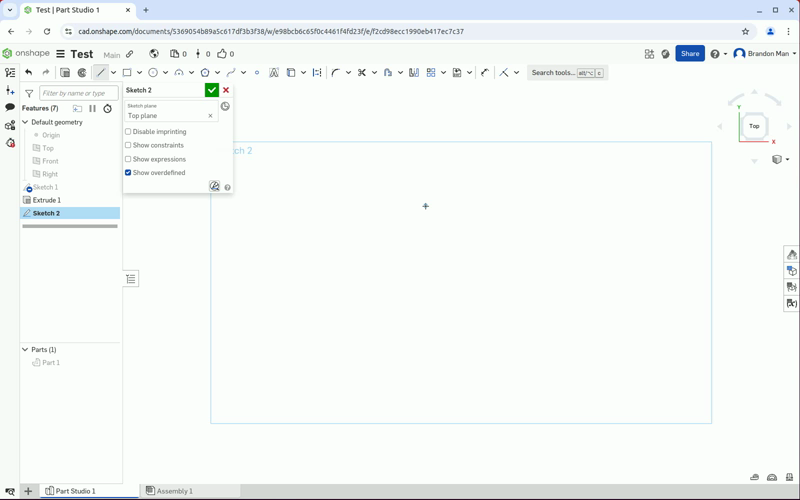
mouse_move(496, 205)
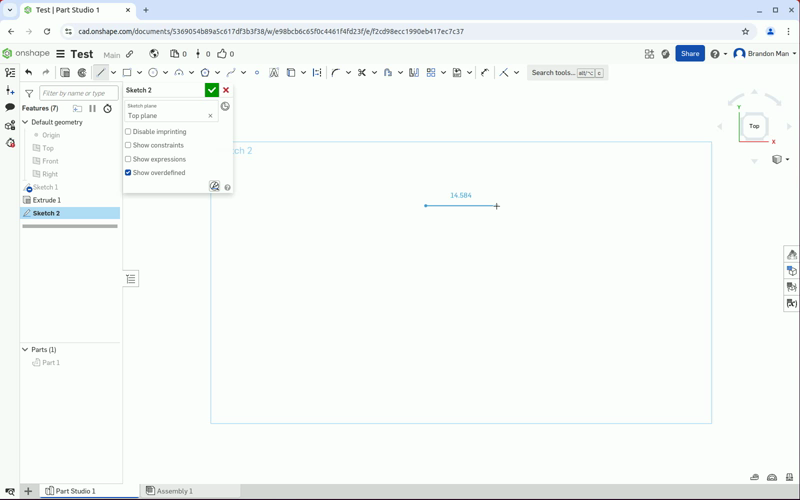
click(496, 205)
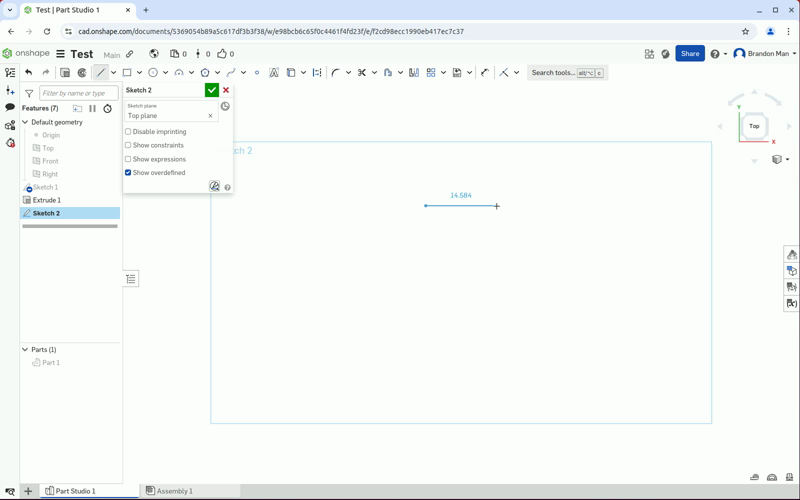
key_up(shift)
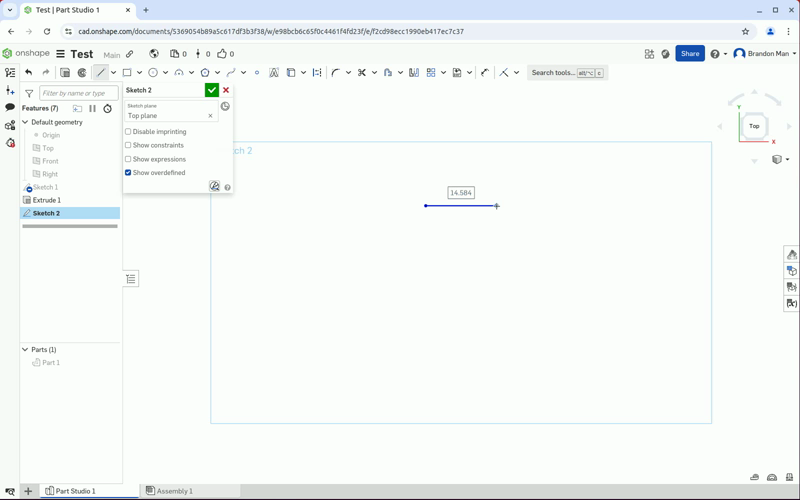
key(esc)
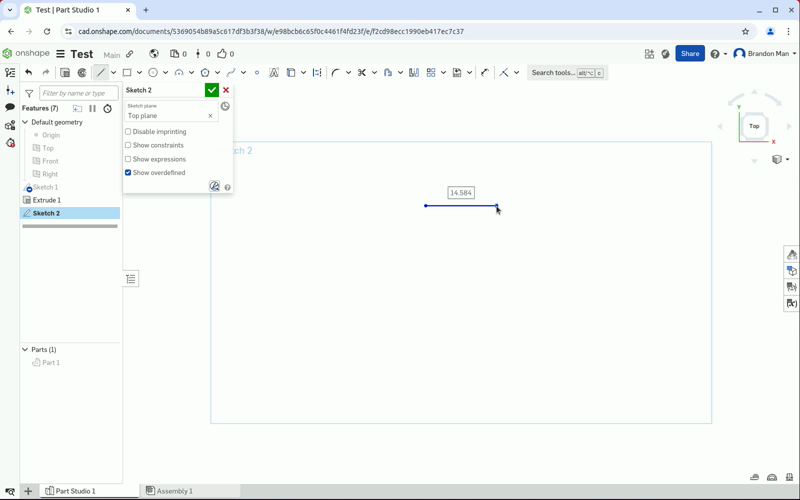
key(a)
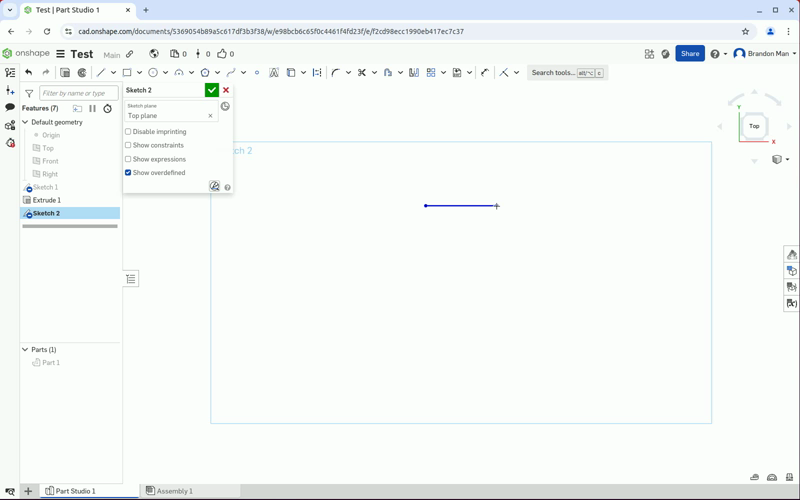
mouse_move(496, 205)
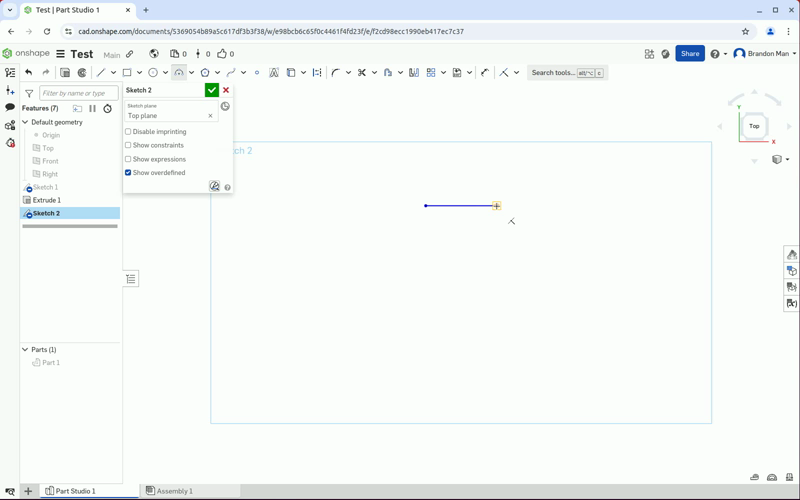
click(496, 205)
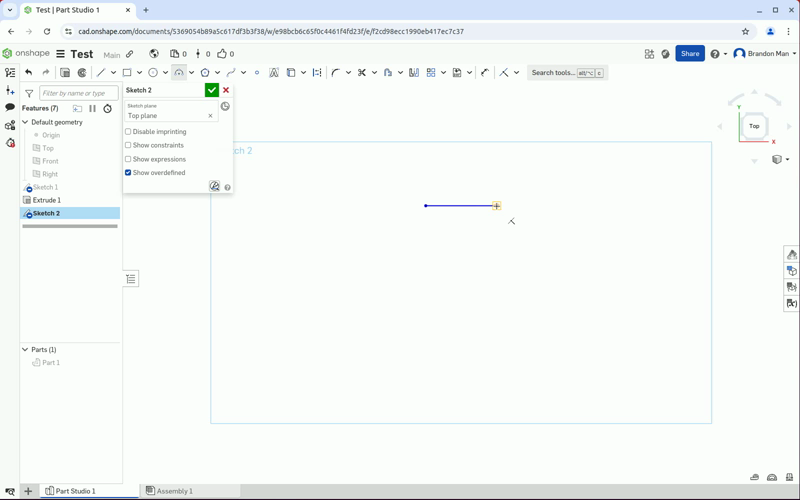
mouse_move(425, 205)
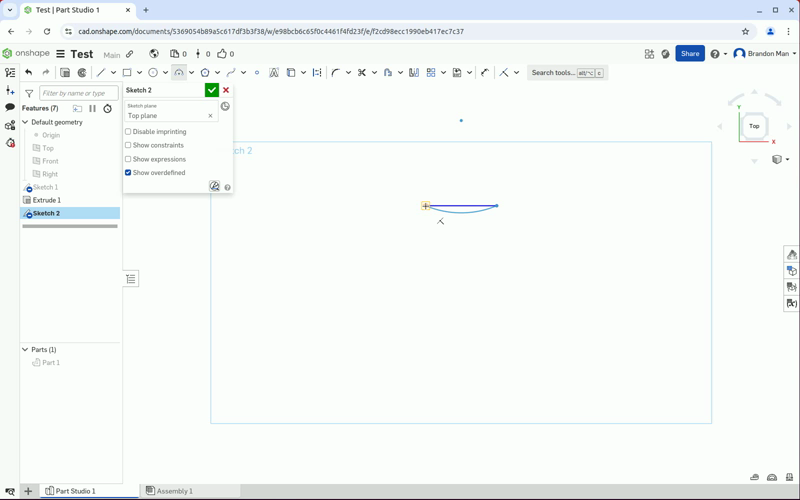
click(425, 205)
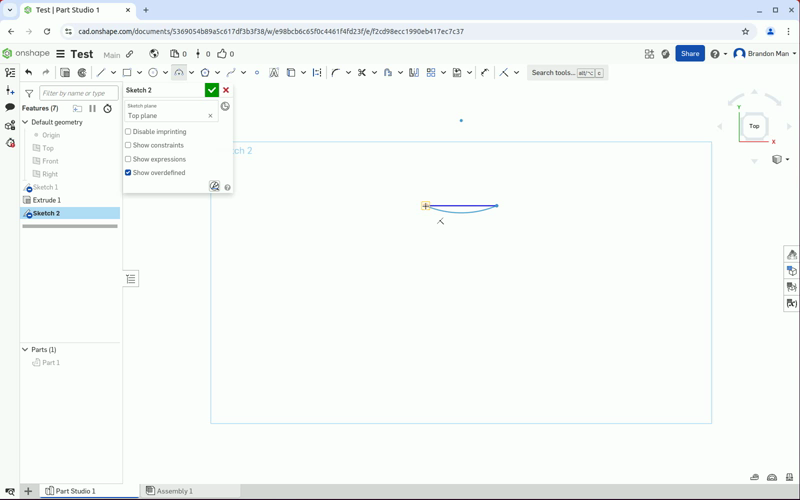
key_down(shift)
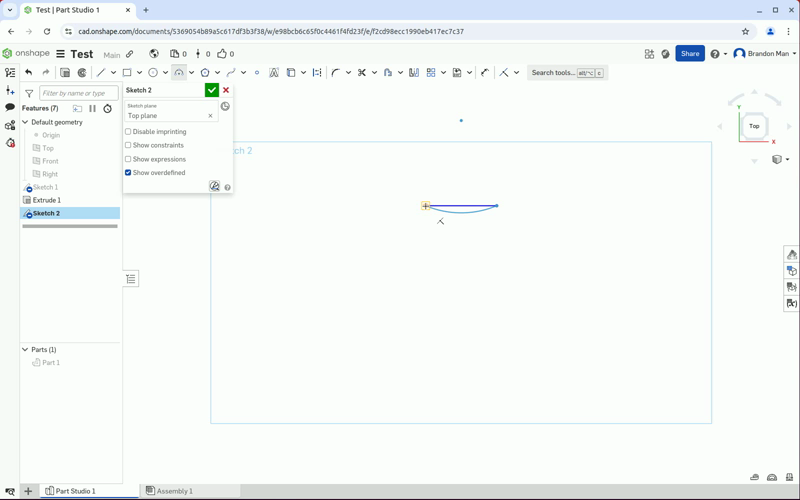
mouse_move(461, 170)
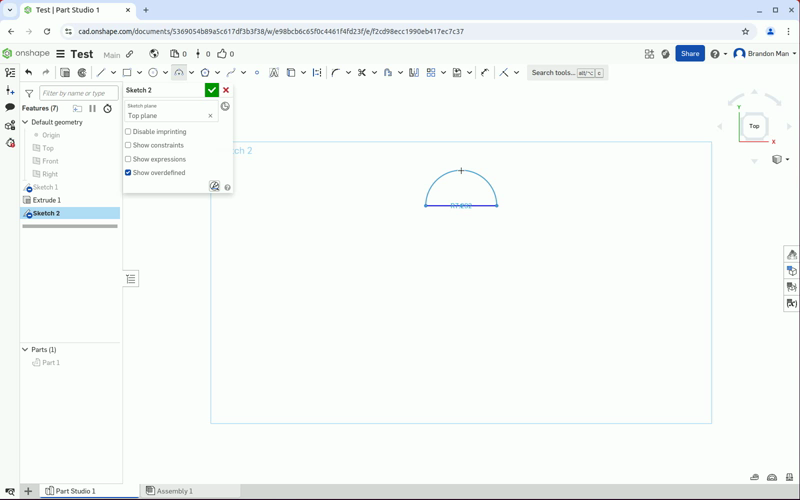
click(461, 170)
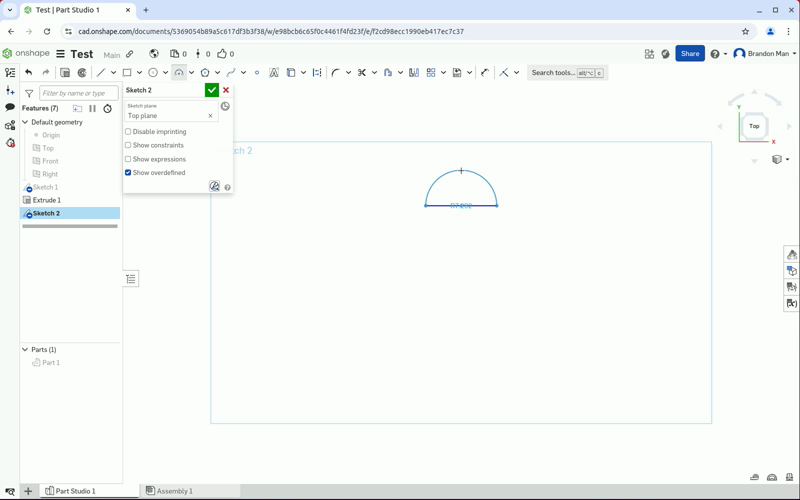
key_up(shift)
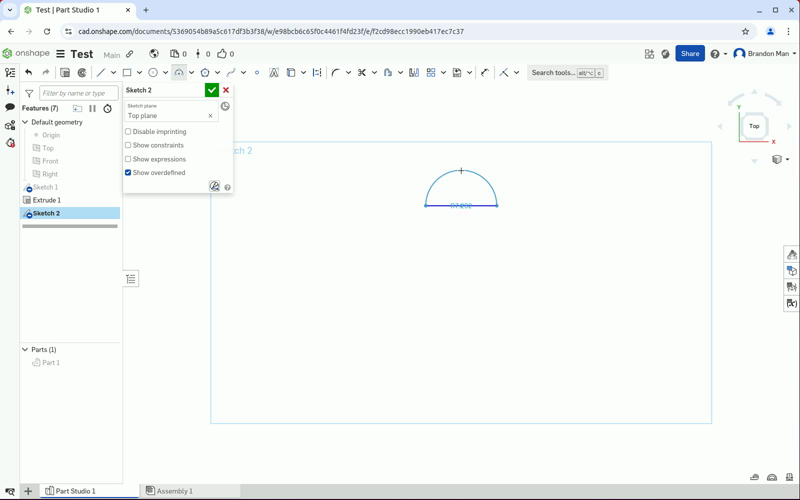
key(esc)
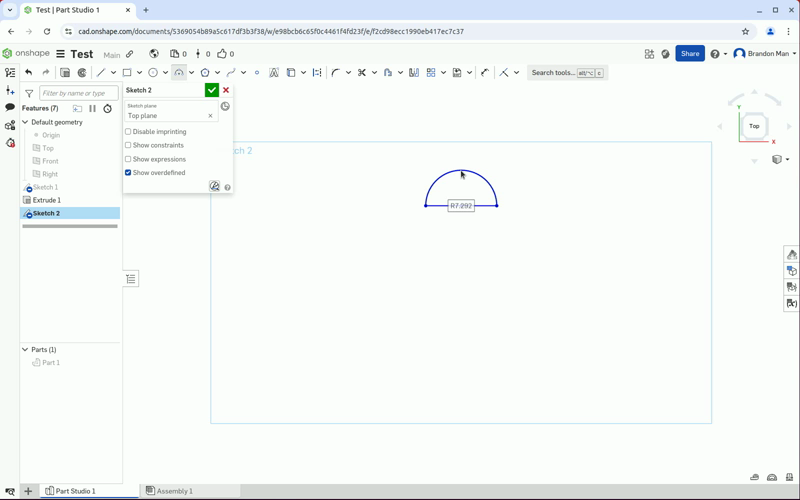
mouse_move(475, 199)
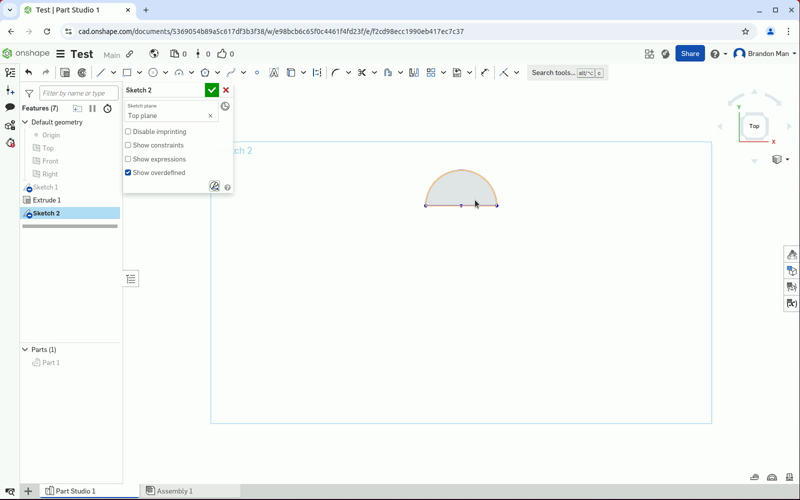
scroll(6)
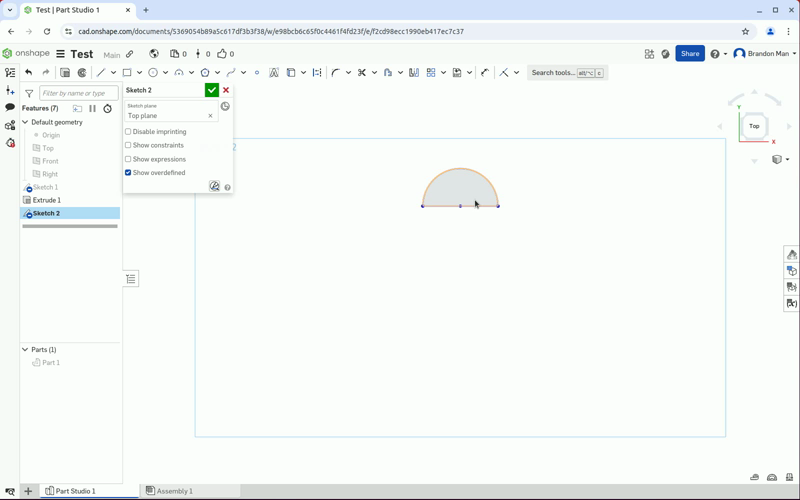
scroll(6)
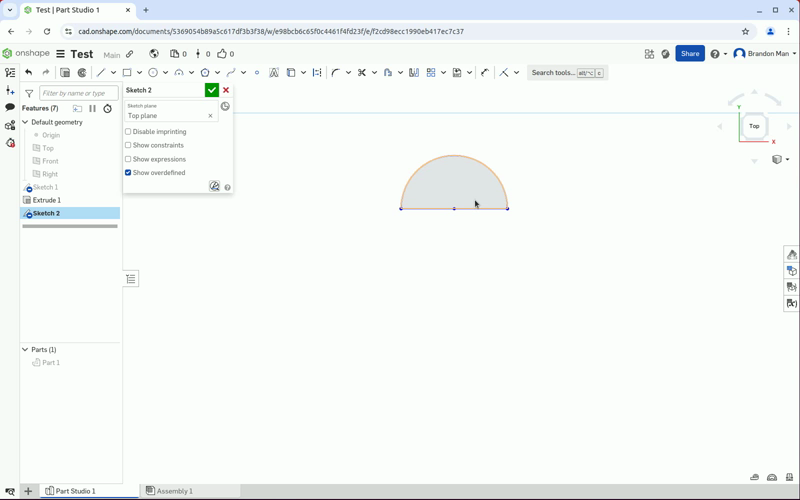
scroll(6)
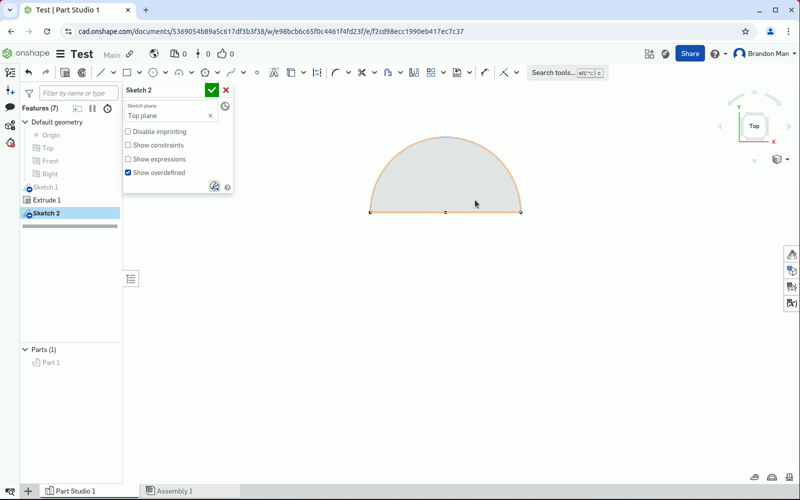
scroll(6)
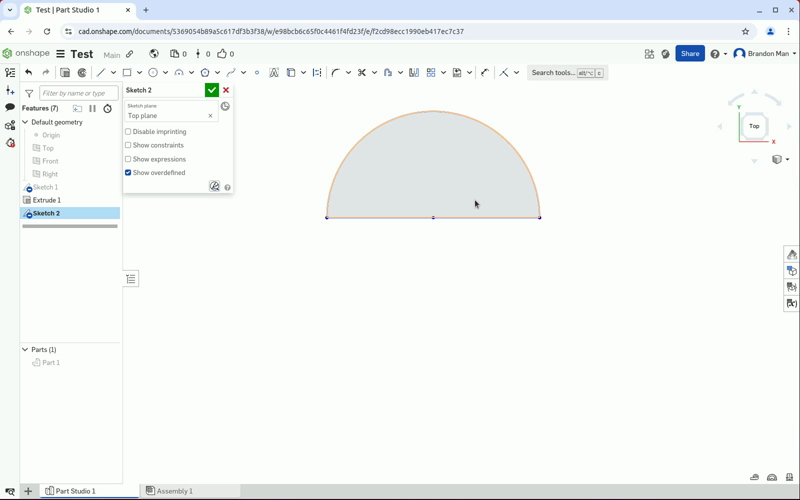
scroll(6)
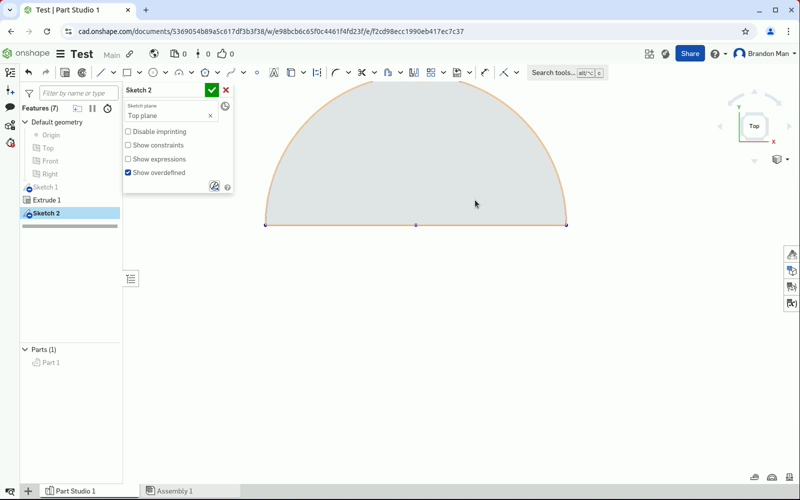
scroll(6)
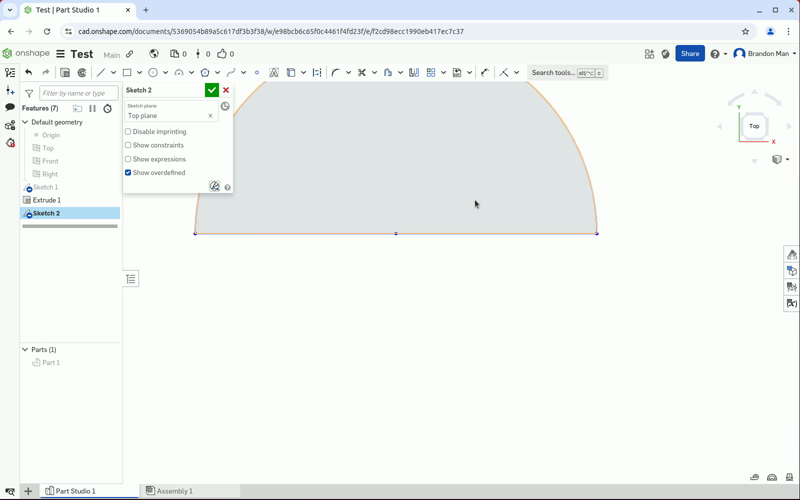
scroll(6)
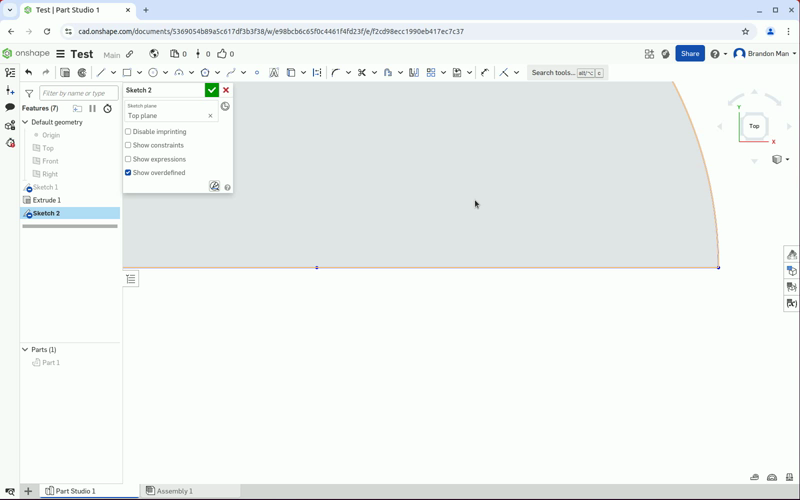
click(475, 199)
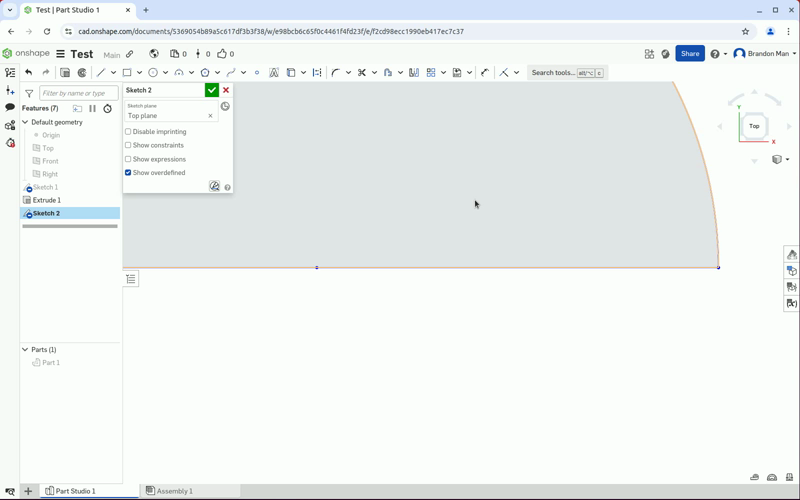
scroll(-6)
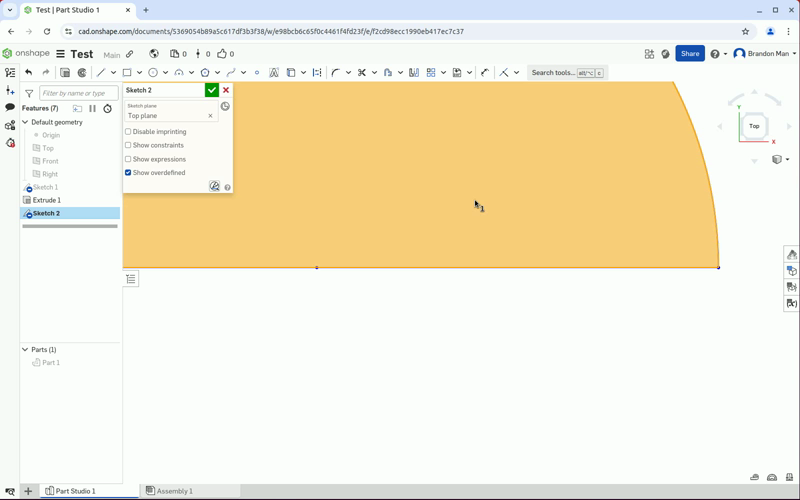
scroll(-6)
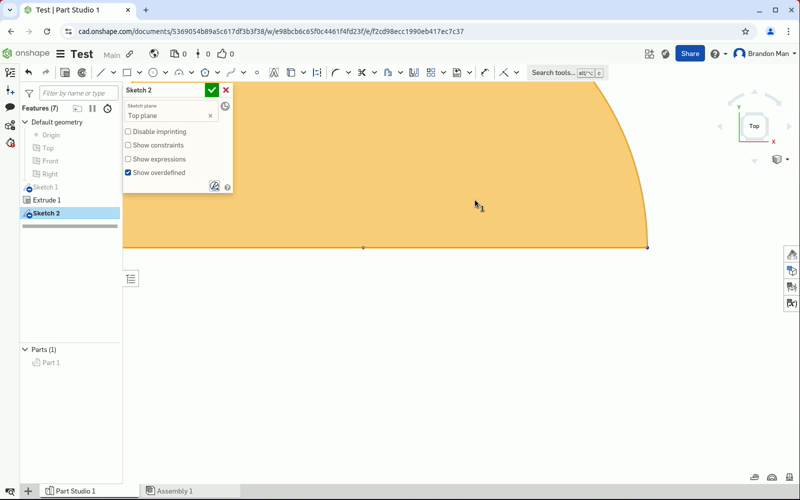
scroll(-6)
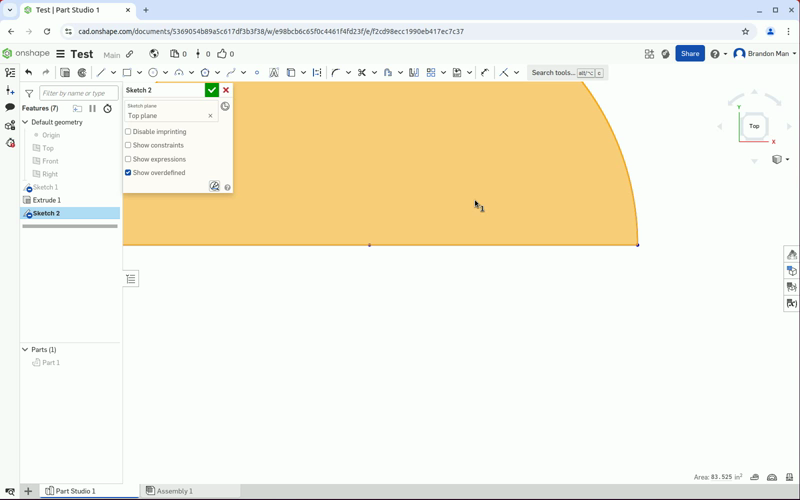
scroll(-6)
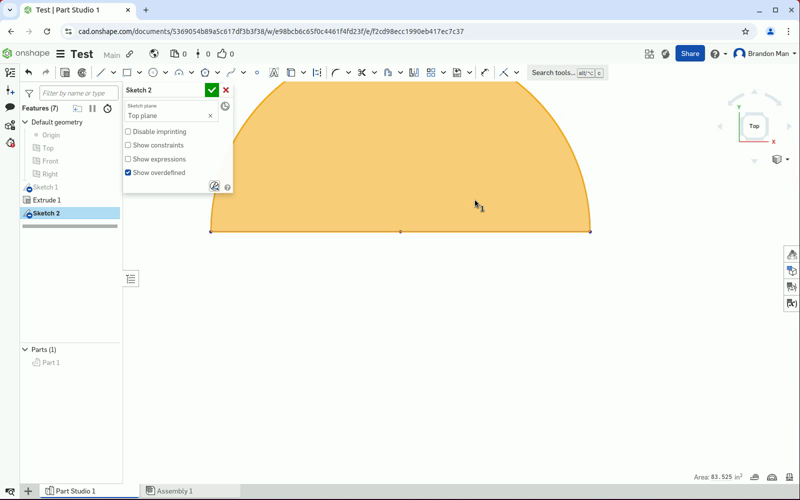
scroll(-6)
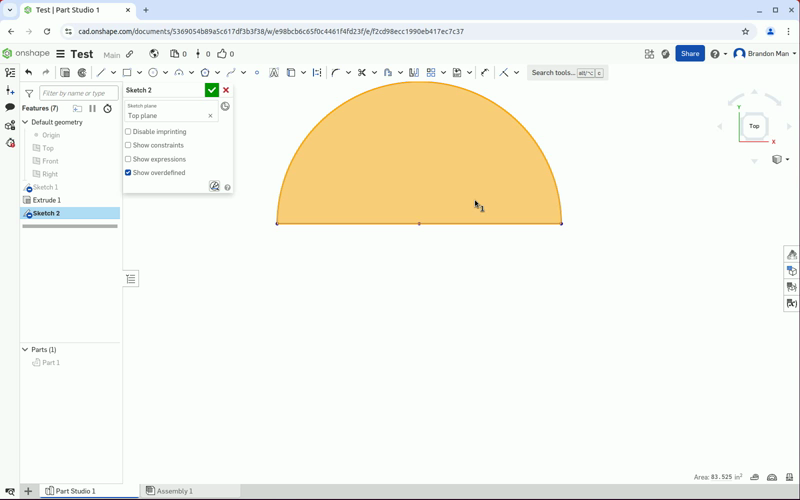
scroll(-6)
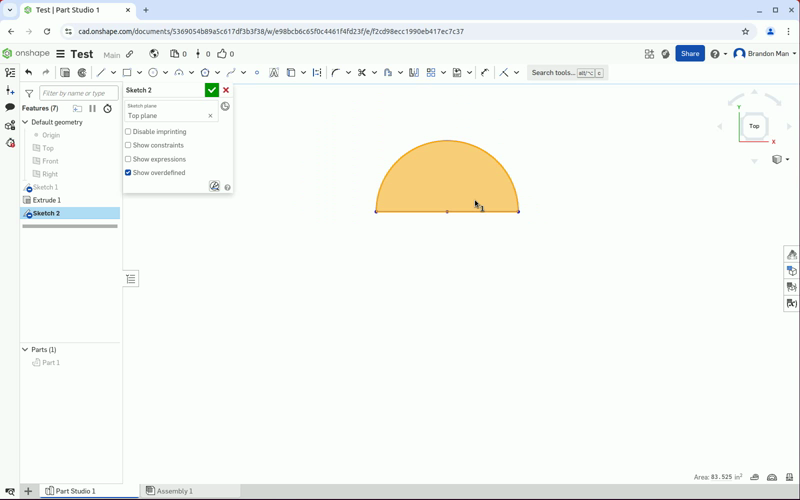
scroll(-6)
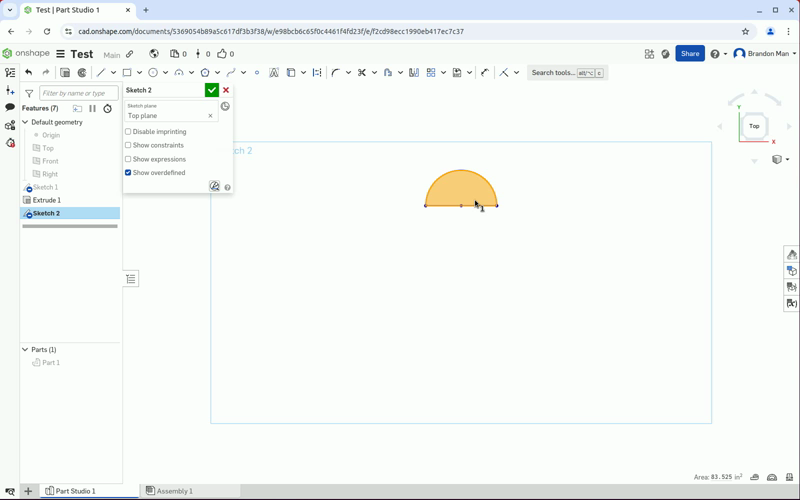
mouse_move(73, 352)
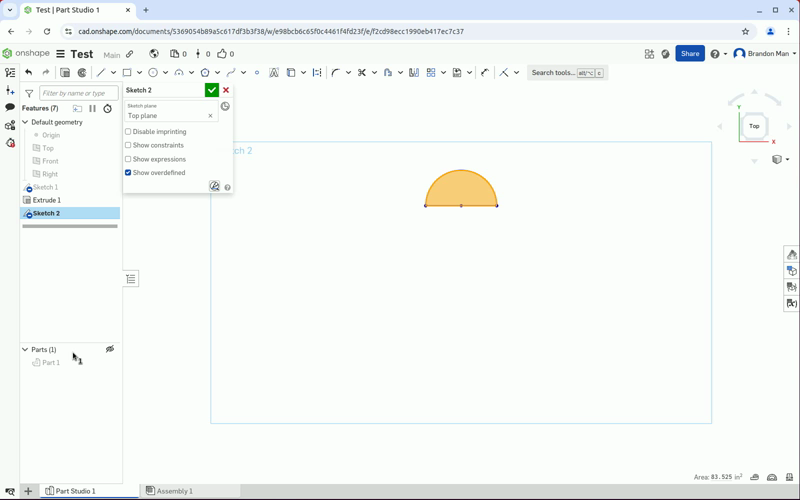
key(shift+y)
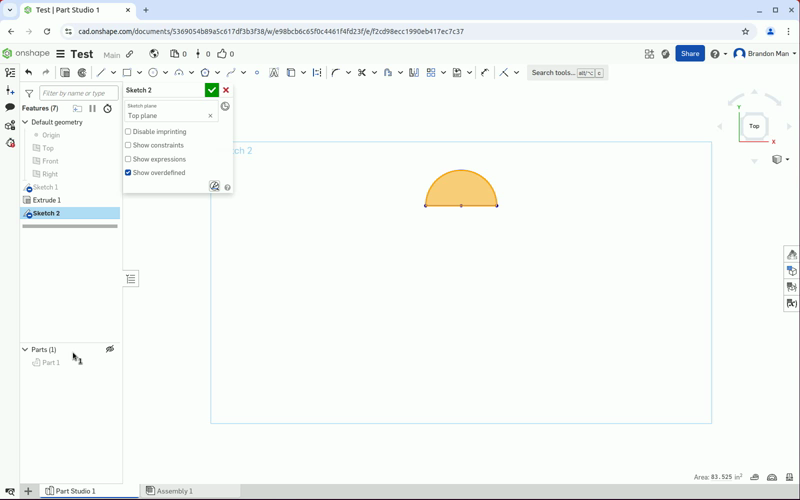
key(shift+e)
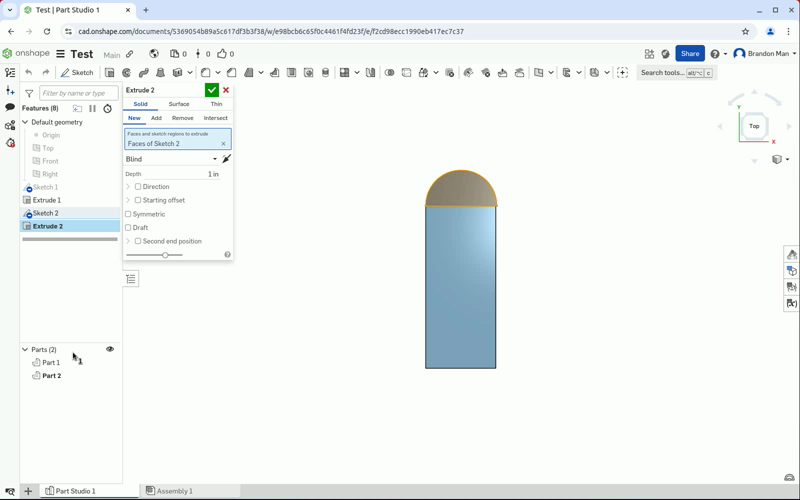
mouse_move(143, 106)
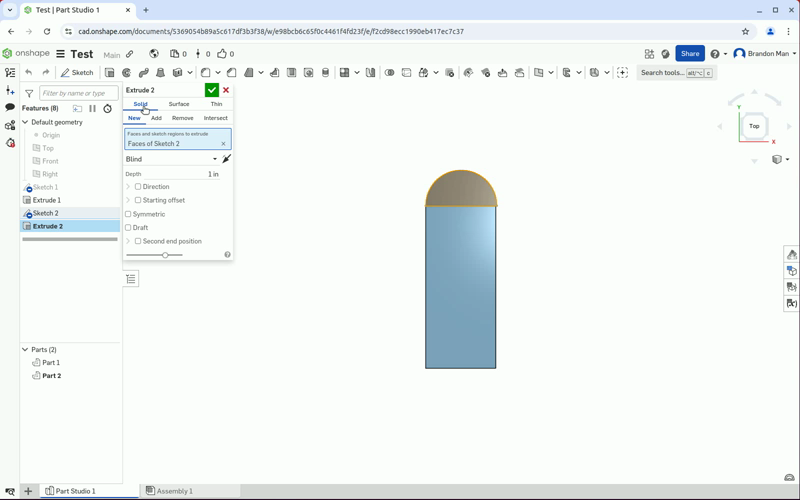
click(143, 106)
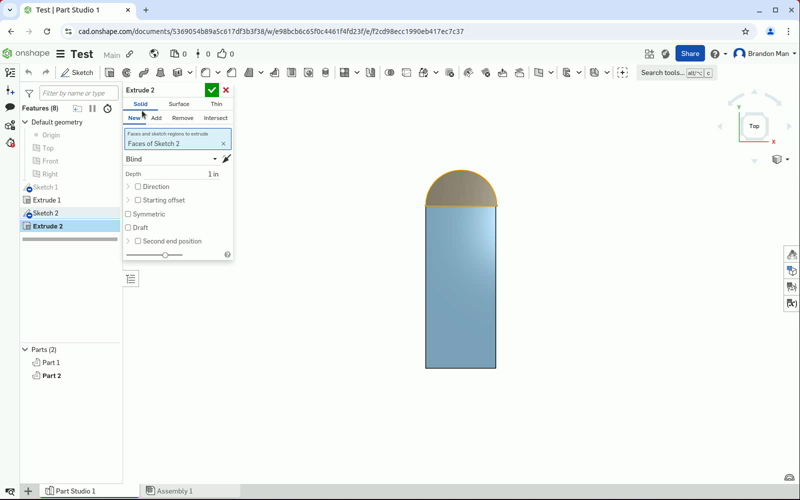
mouse_move(137, 120)
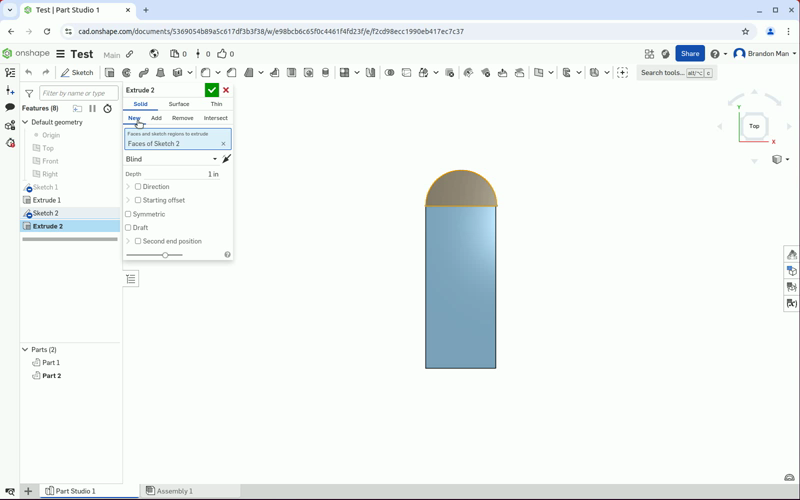
click(137, 120)
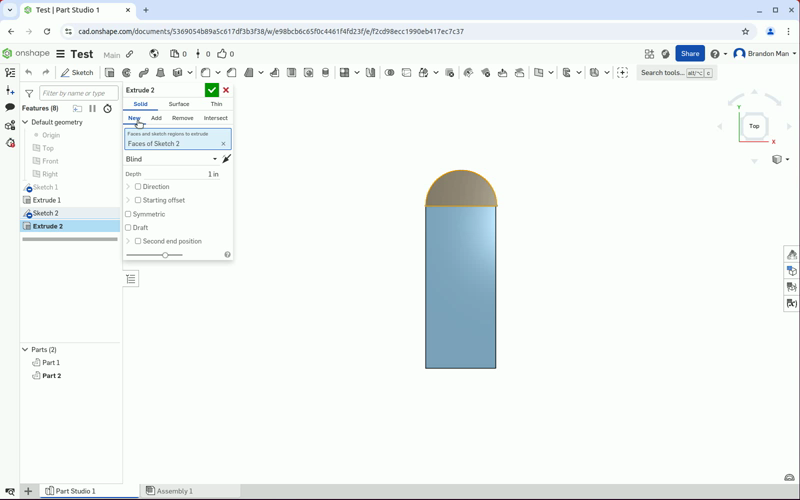
key(tab, 4)
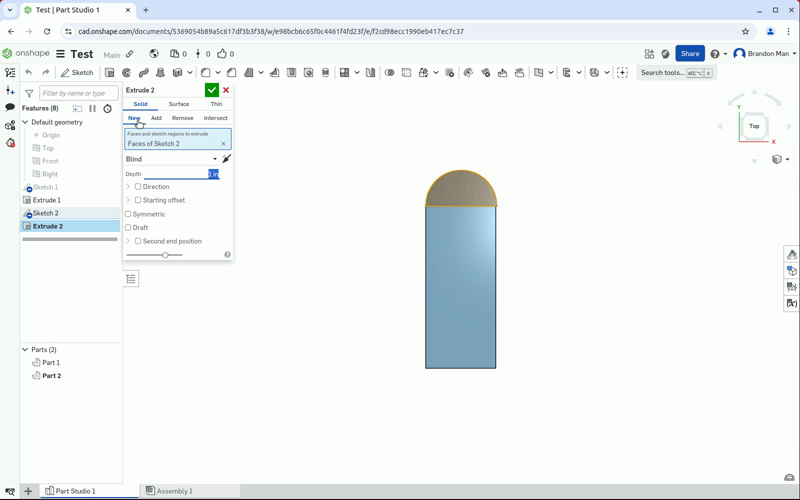
text(6.74)
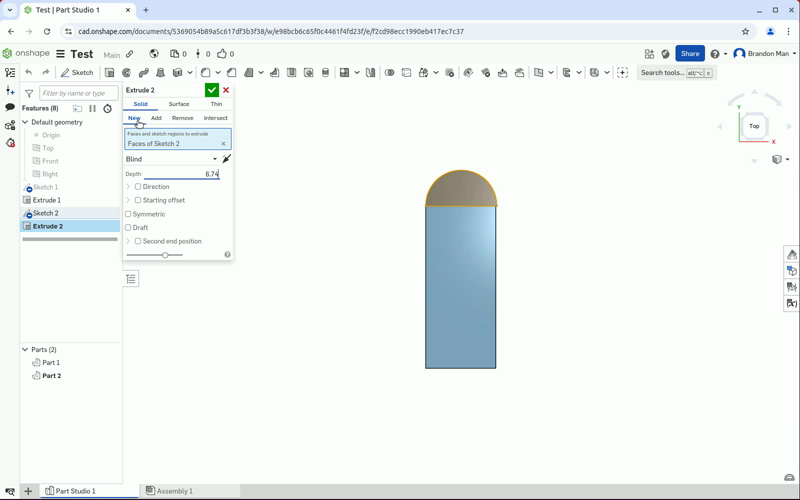
key(enter)
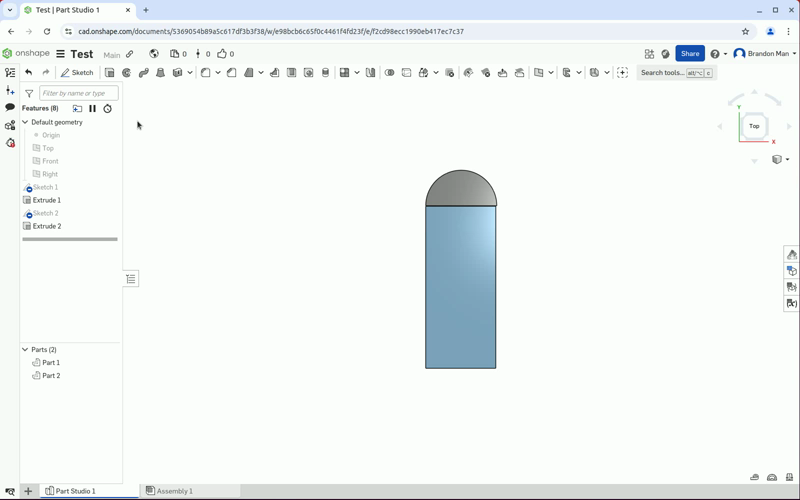
key(shift+h)
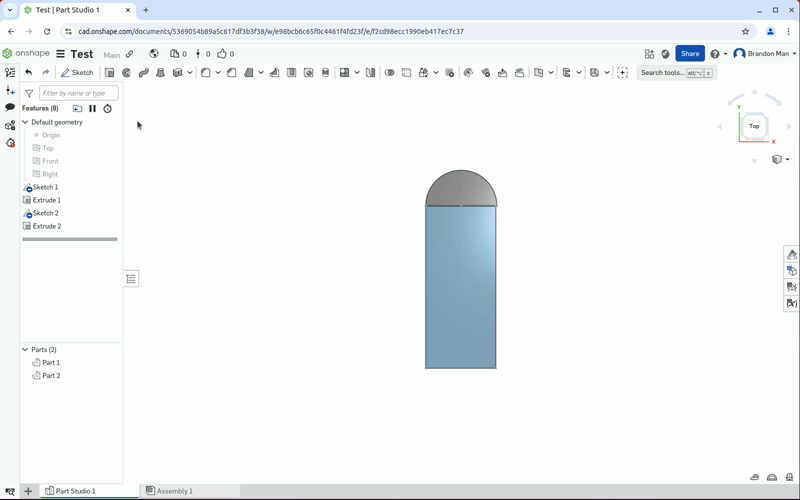
key(shift+h)
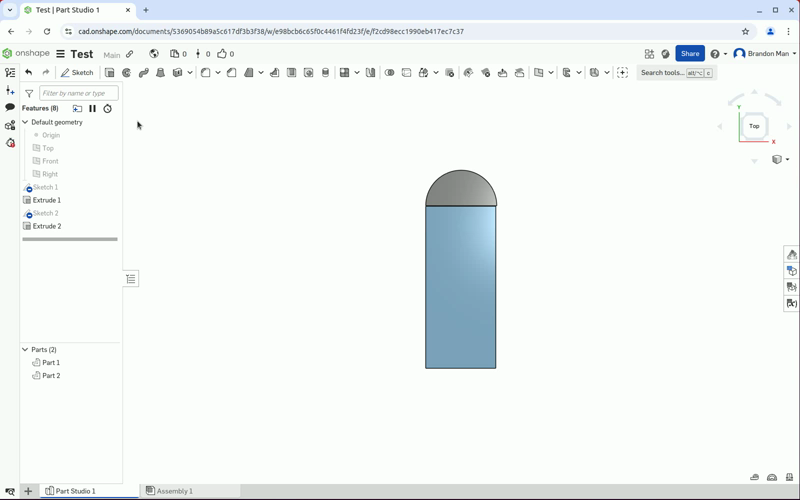
mouse_move(73, 189)
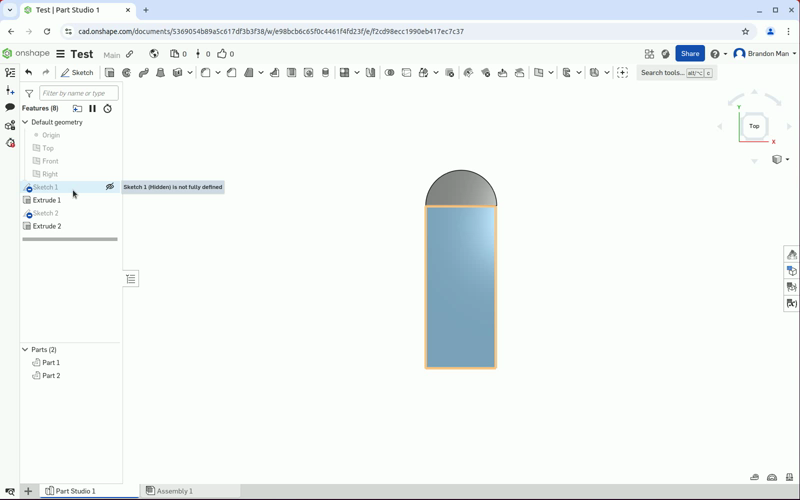
click(73, 189)
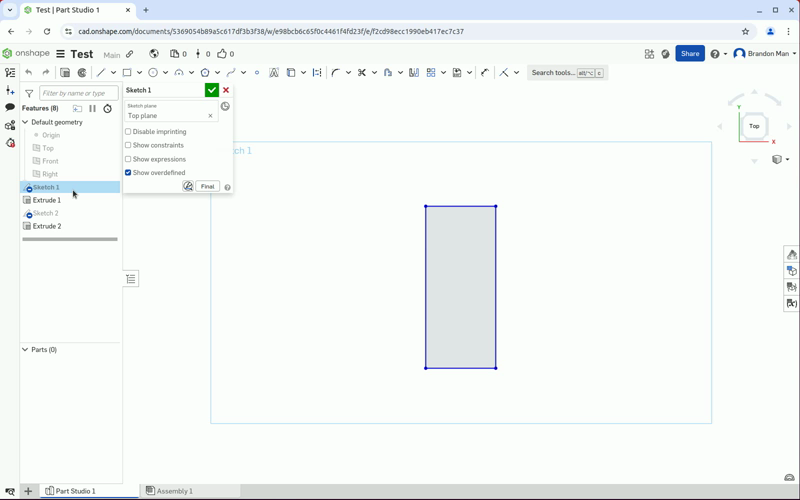
mouse_move(229, 92)
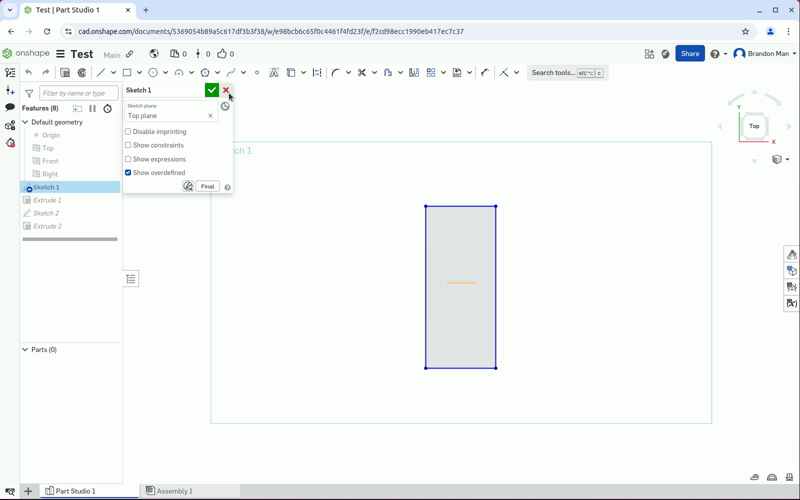
click(229, 92)
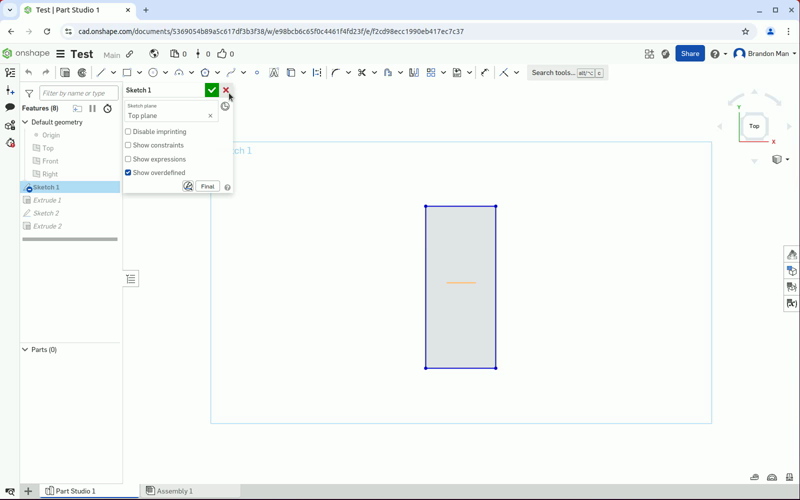
key(shift+s)
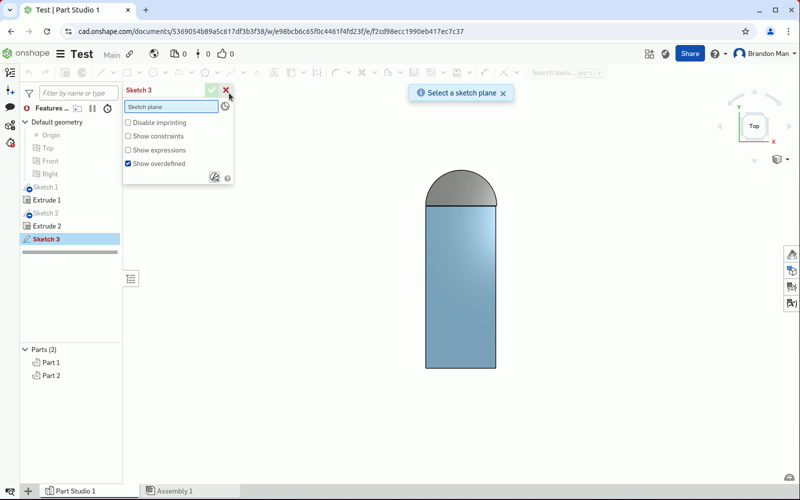
mouse_move(73, 150)
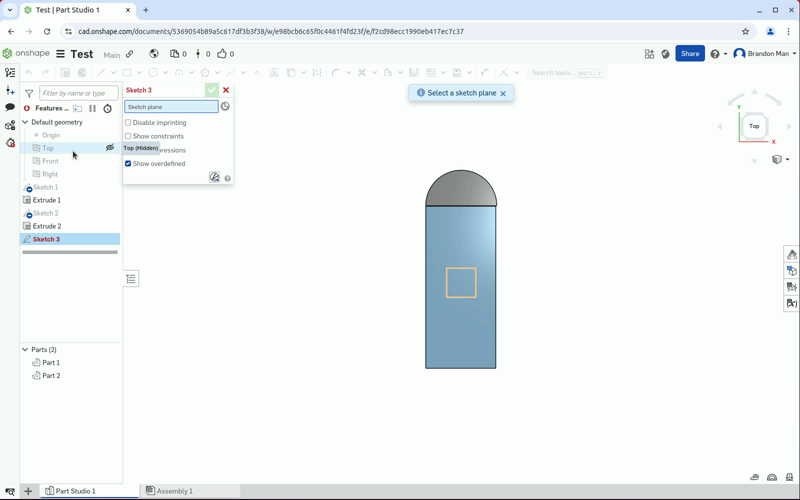
click(73, 150)
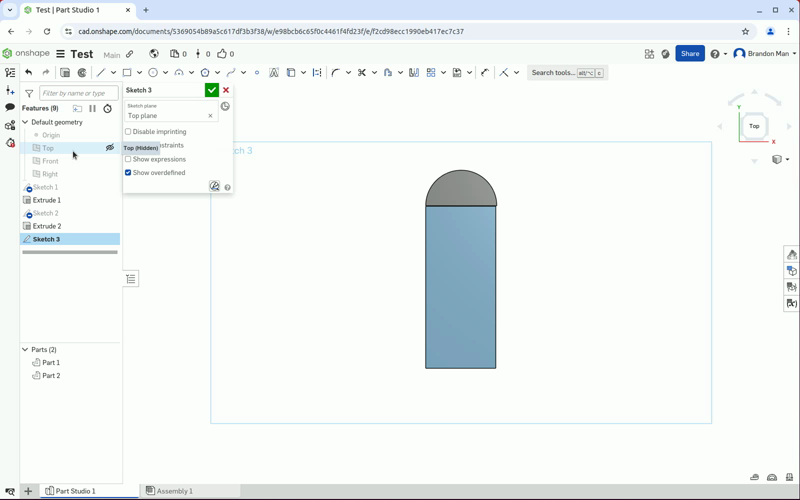
mouse_move(73, 352)
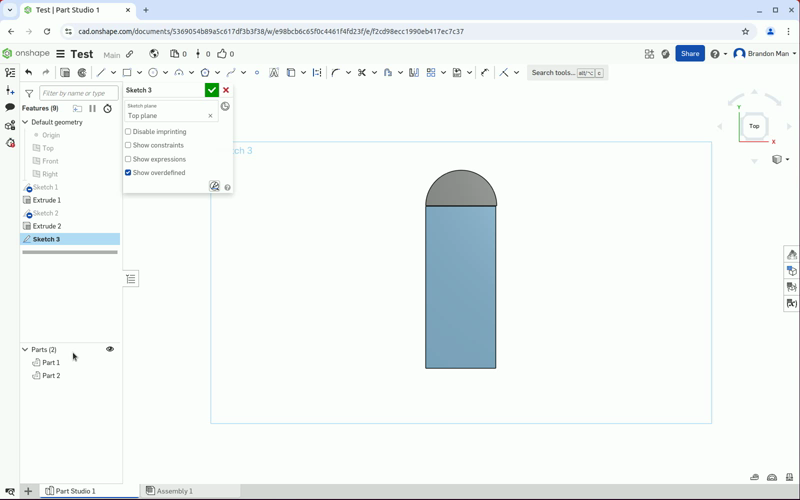
key(y)
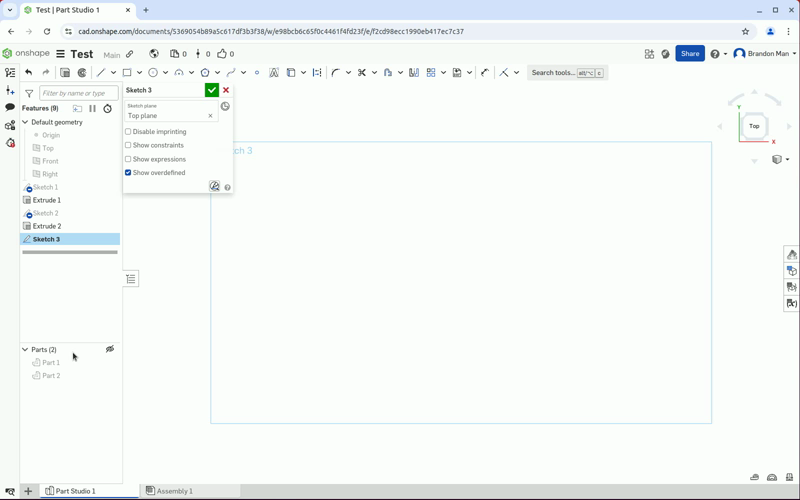
key(l)
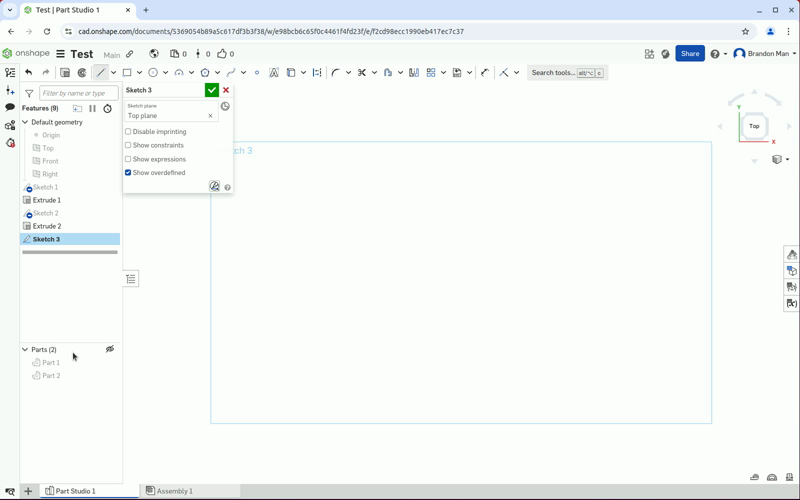
key_down(shift)
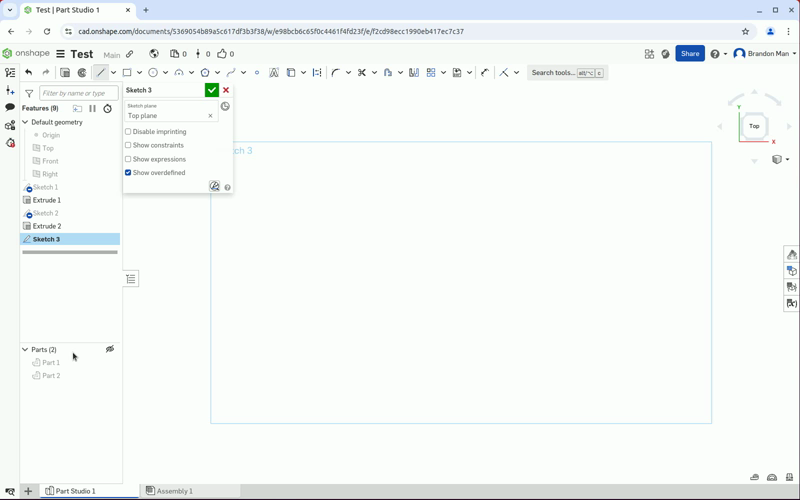
mouse_move(425, 205)
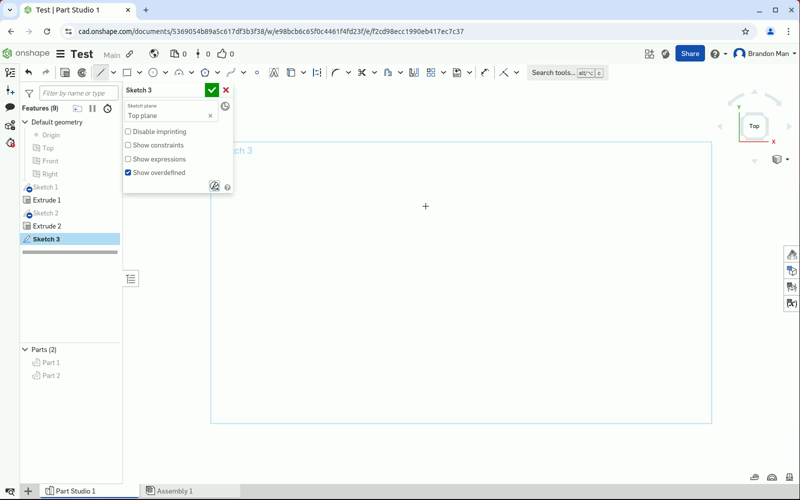
click(425, 205)
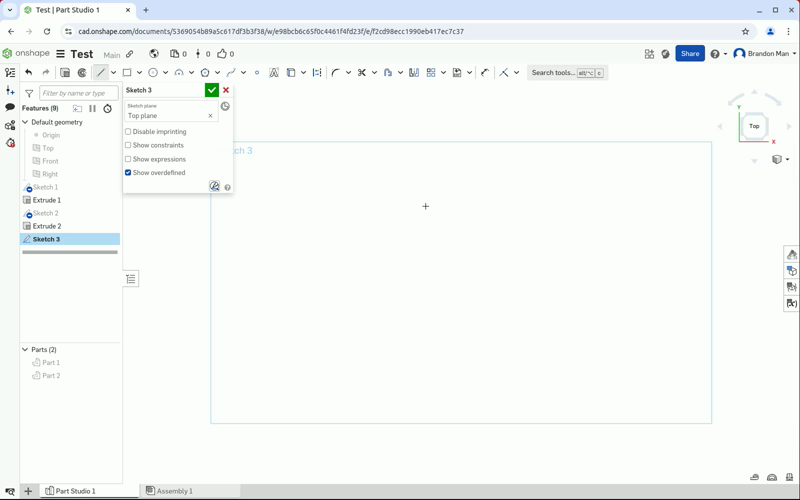
key_up(shift)
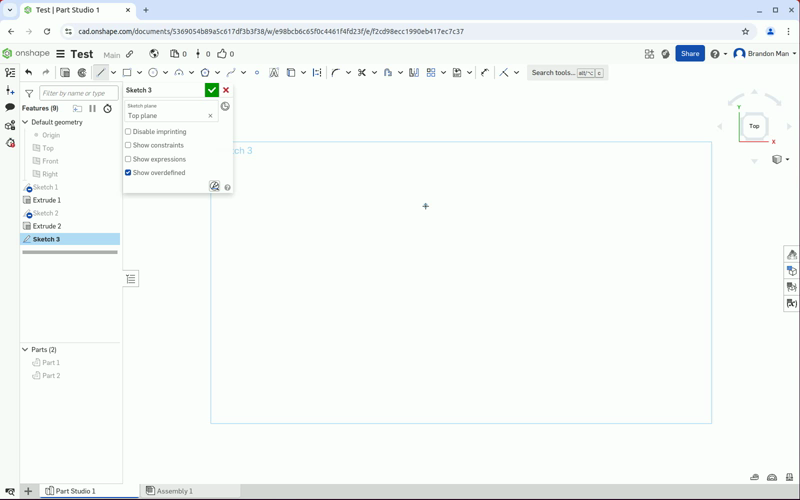
key_down(shift)
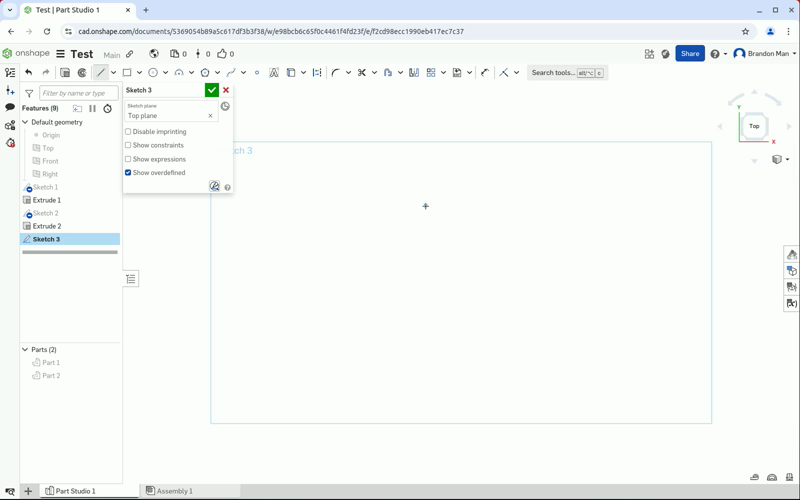
mouse_move(496, 205)
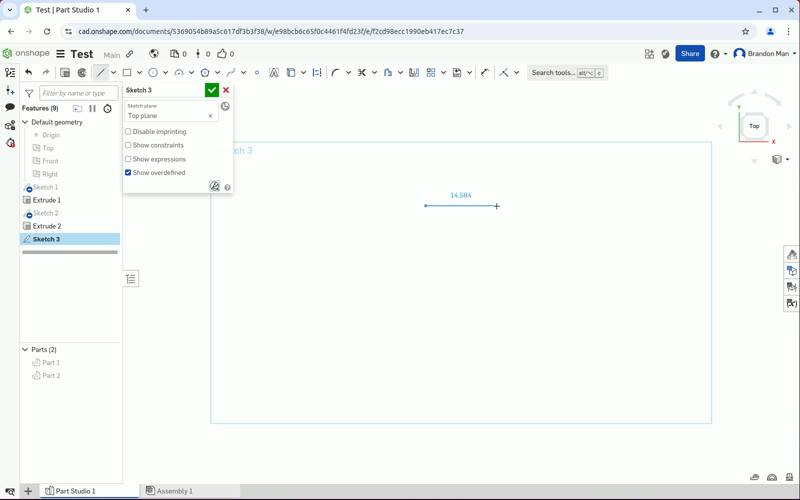
click(496, 205)
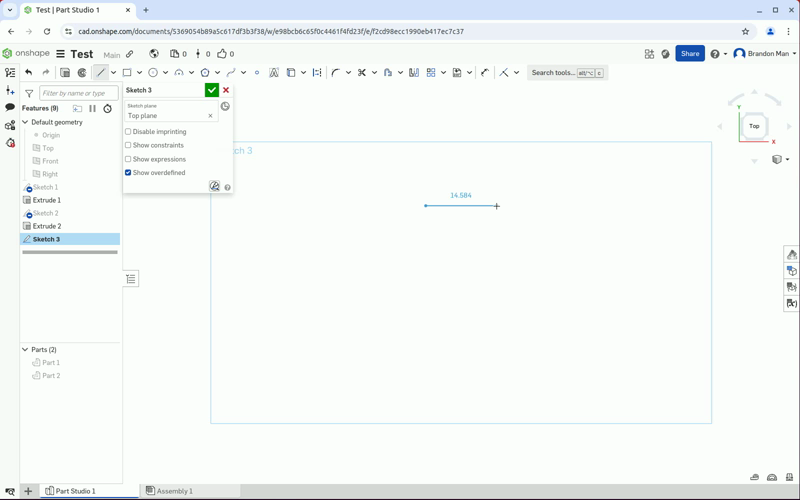
key_up(shift)
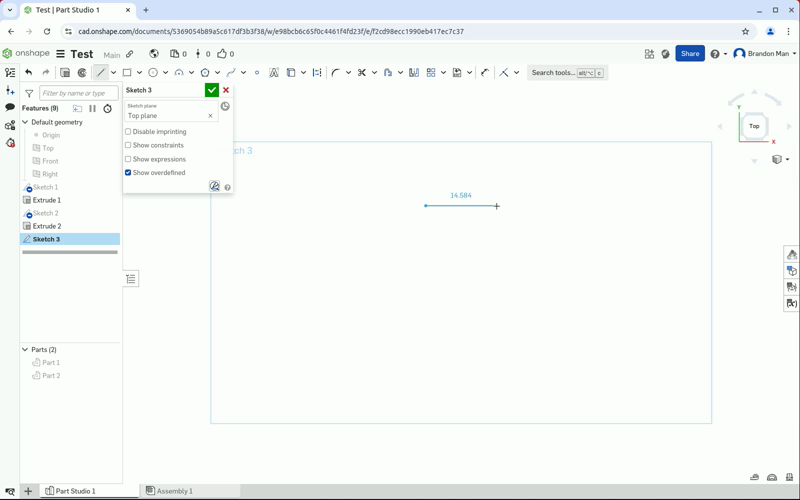
key(esc)
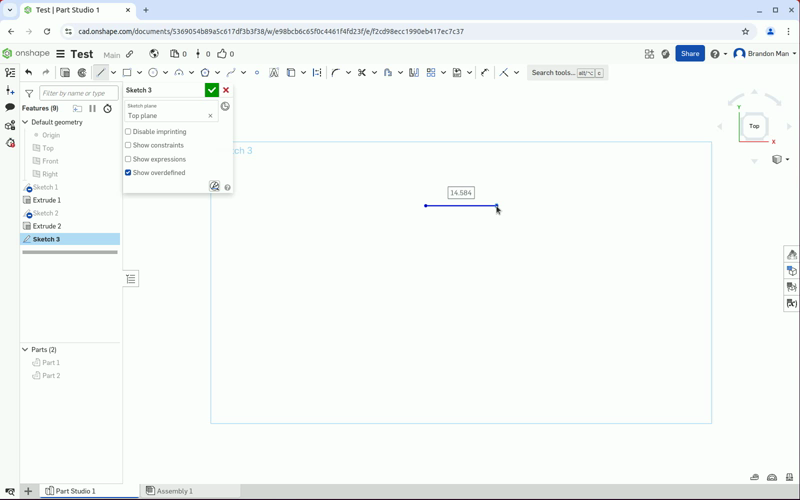
key(a)
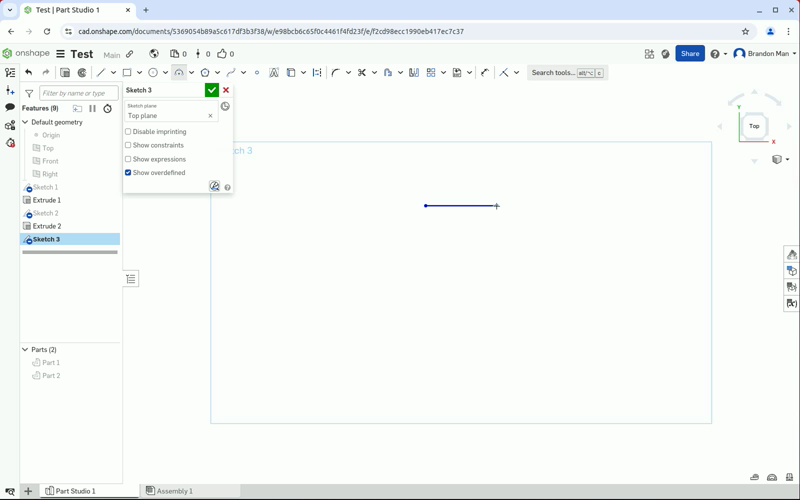
mouse_move(496, 205)
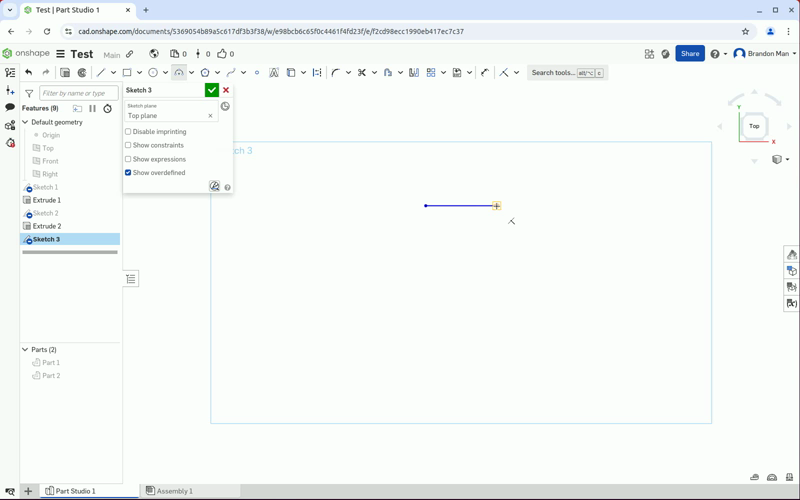
click(496, 205)
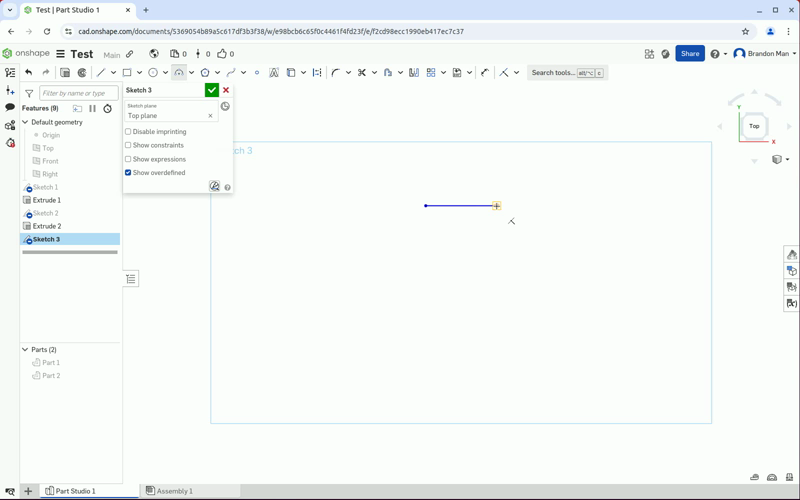
mouse_move(425, 205)
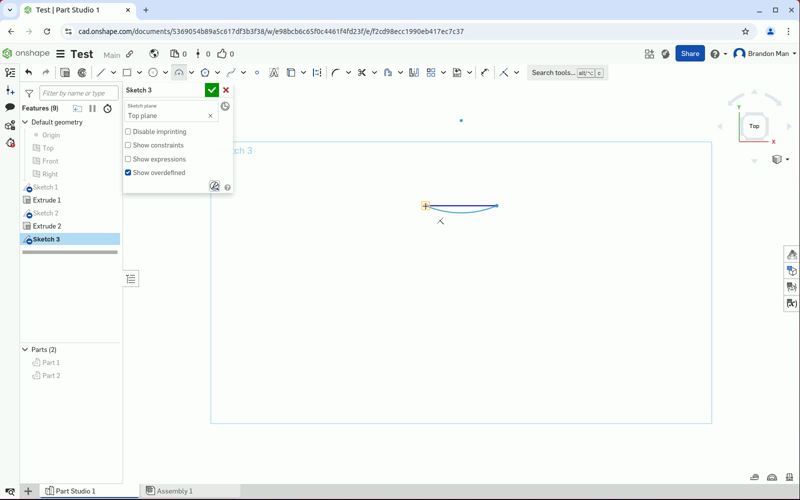
click(425, 205)
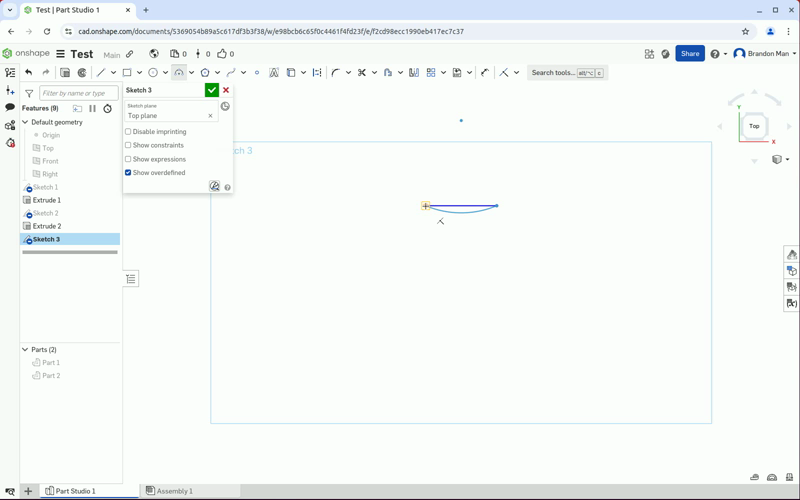
key_down(shift)
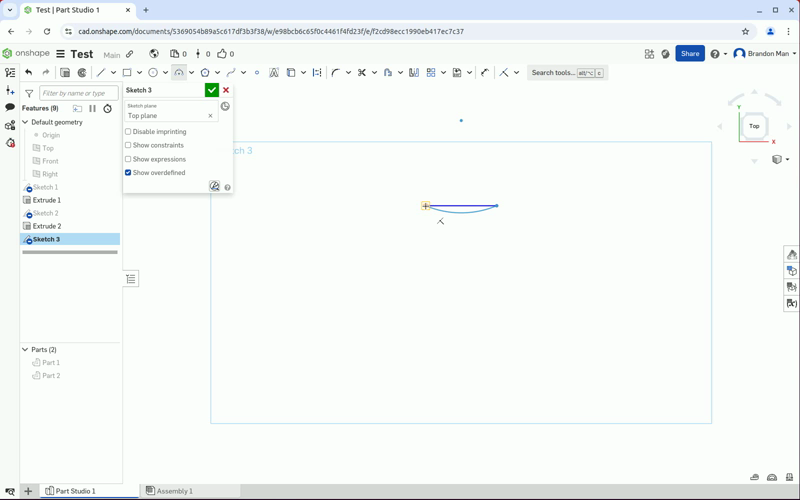
mouse_move(461, 170)
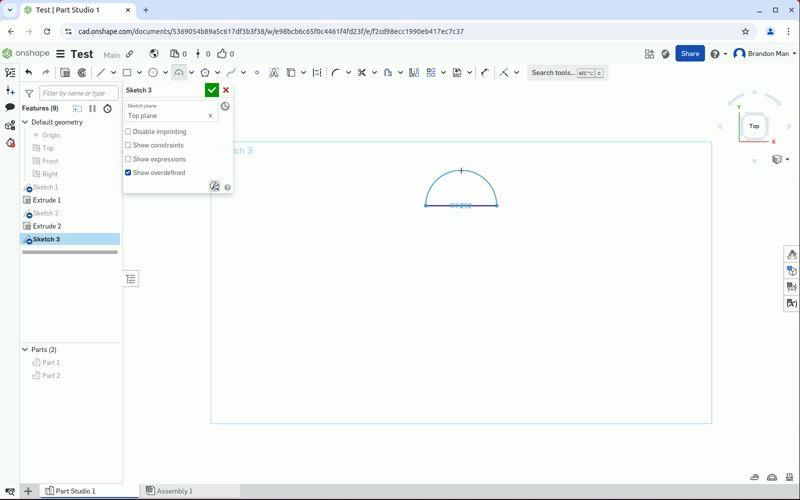
click(461, 170)
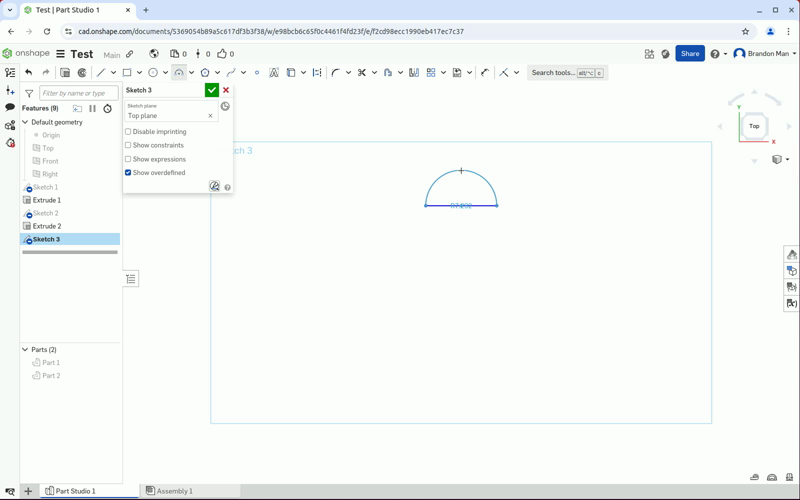
key_up(shift)
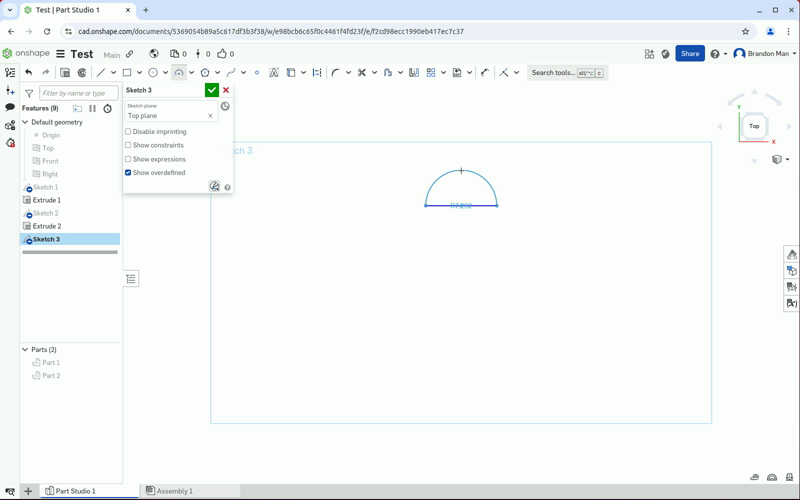
key(esc)
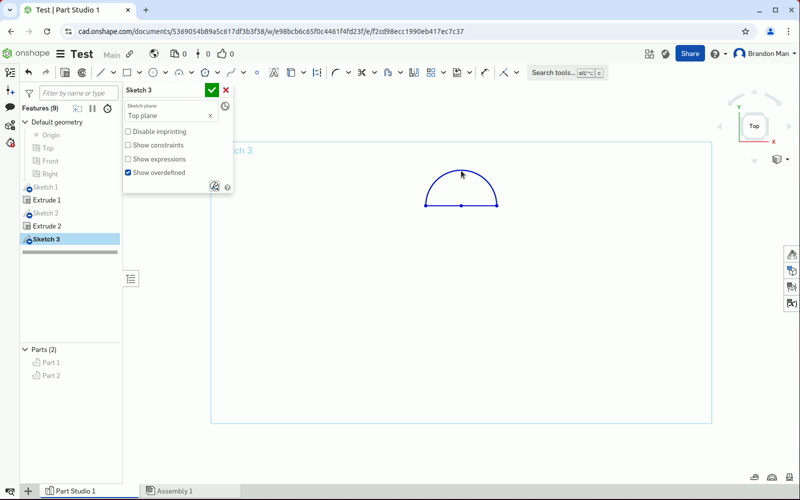
mouse_move(478, 176)
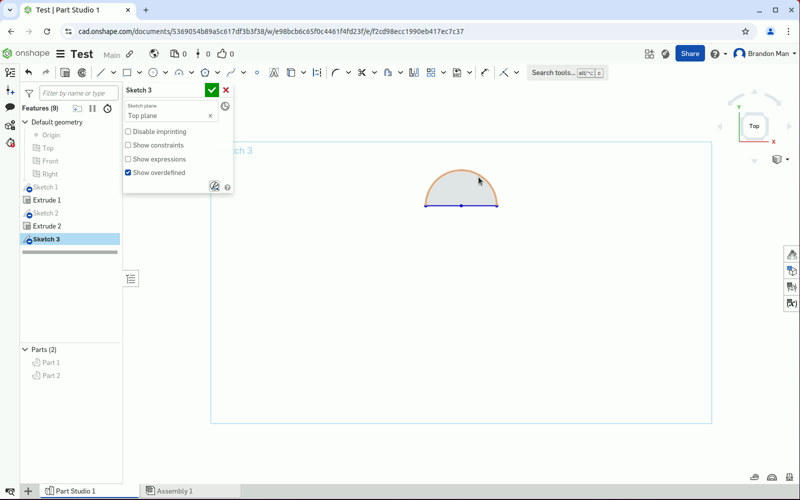
scroll(6)
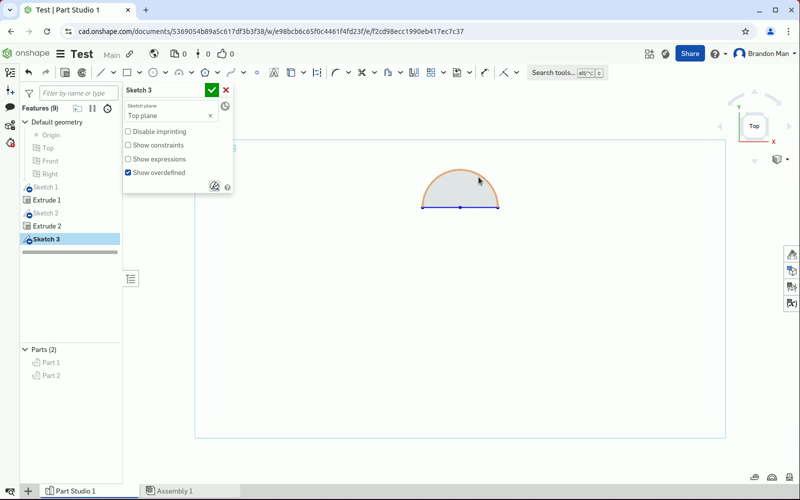
scroll(6)
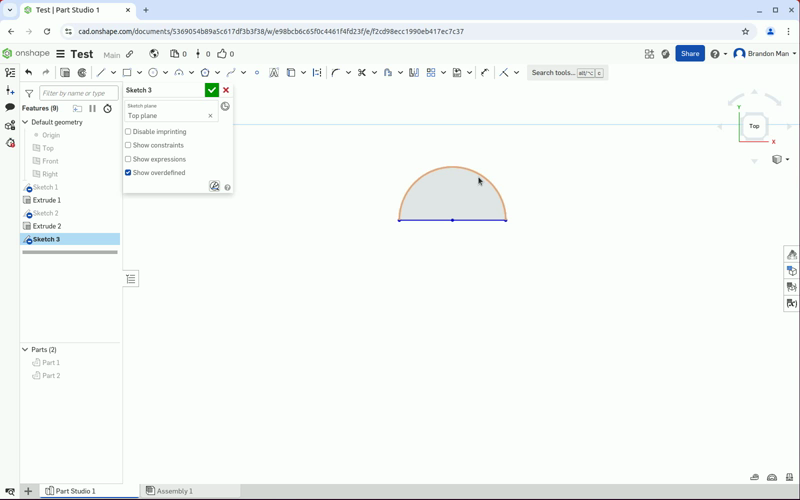
scroll(6)
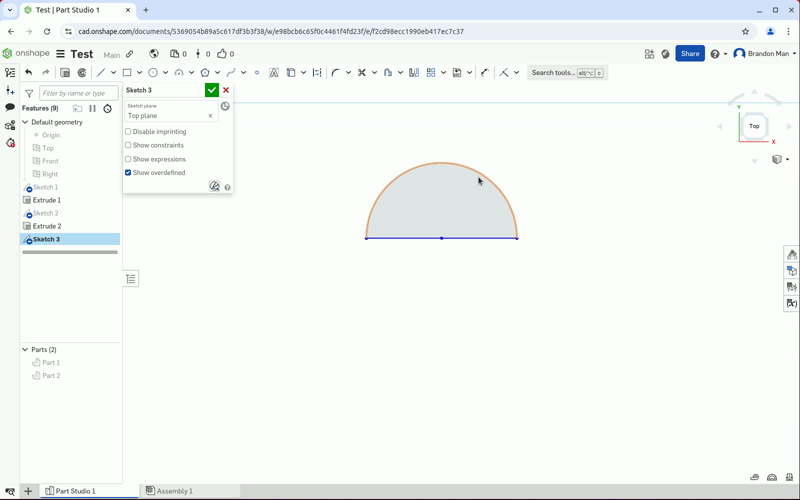
scroll(6)
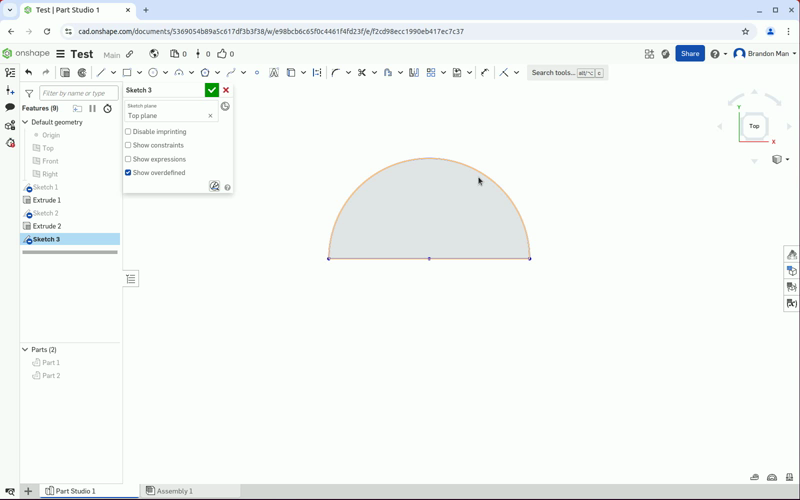
scroll(6)
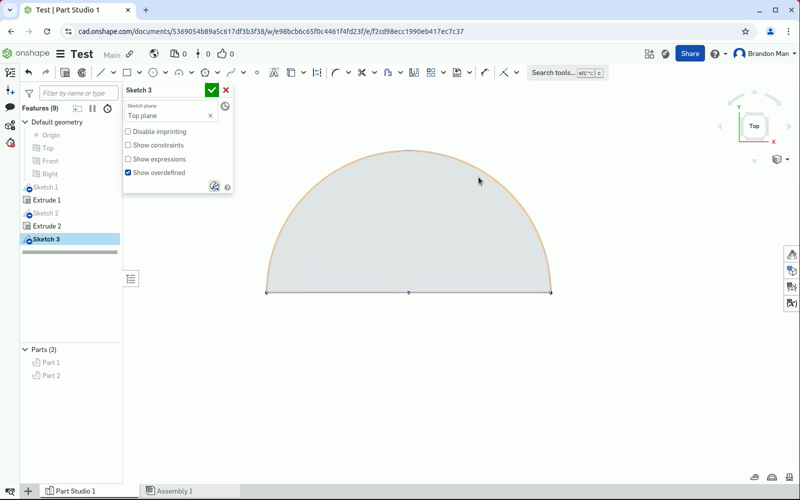
scroll(6)
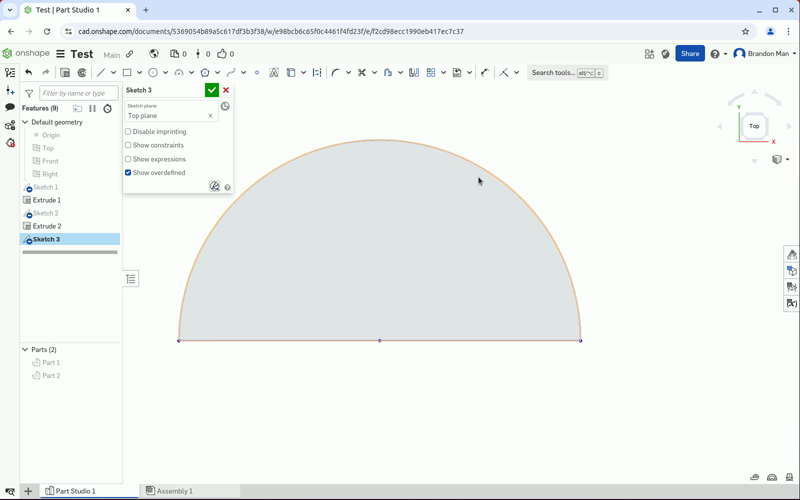
scroll(6)
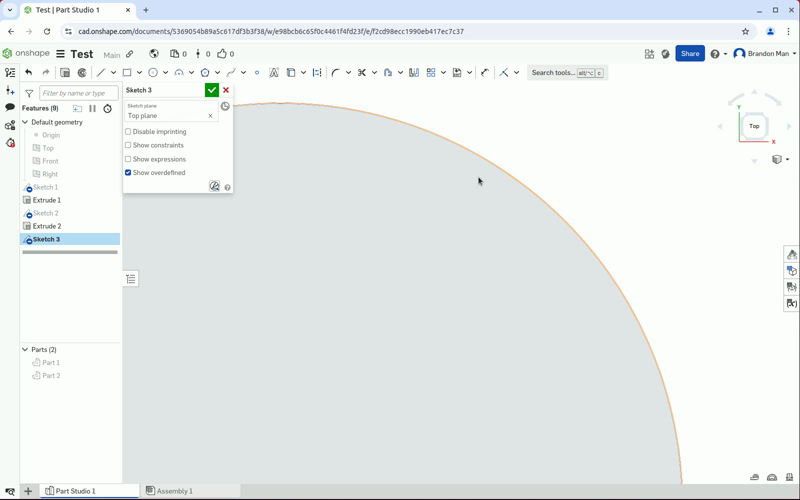
click(478, 176)
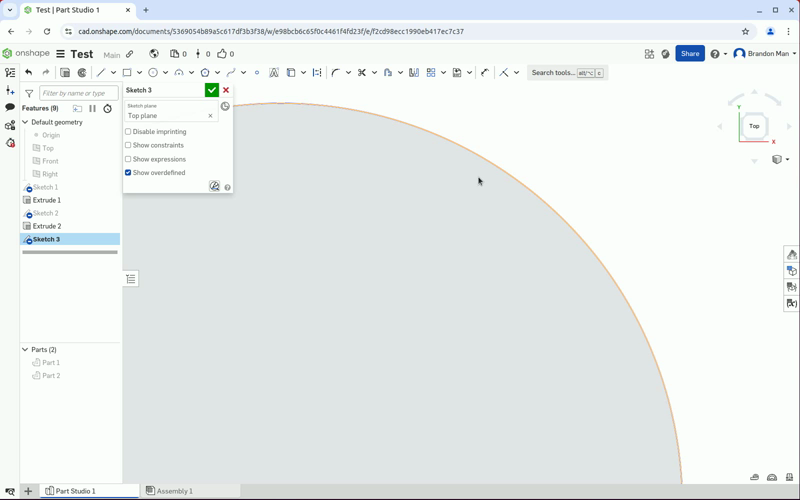
scroll(-6)
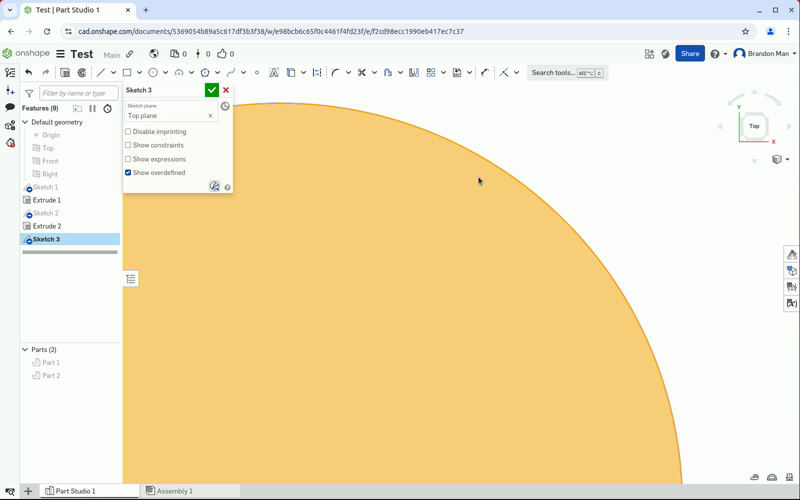
scroll(-6)
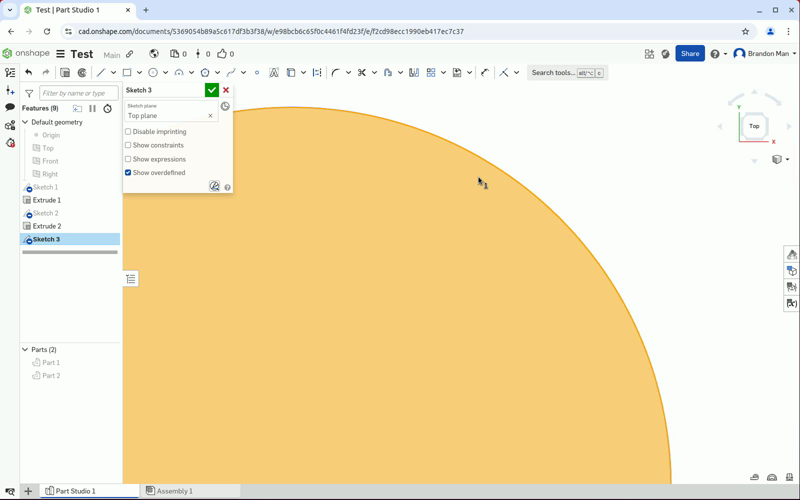
scroll(-6)
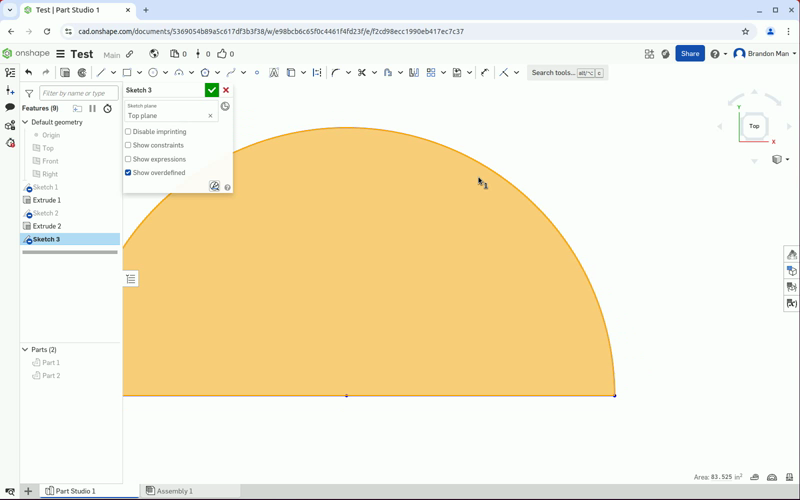
scroll(-6)
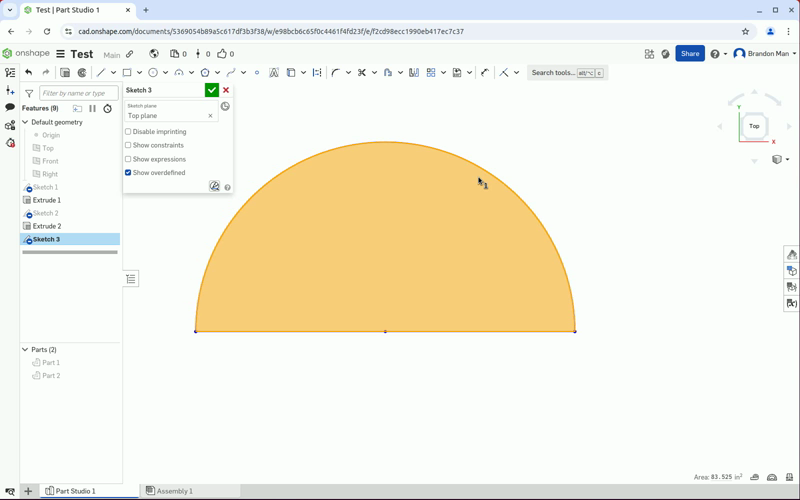
scroll(-6)
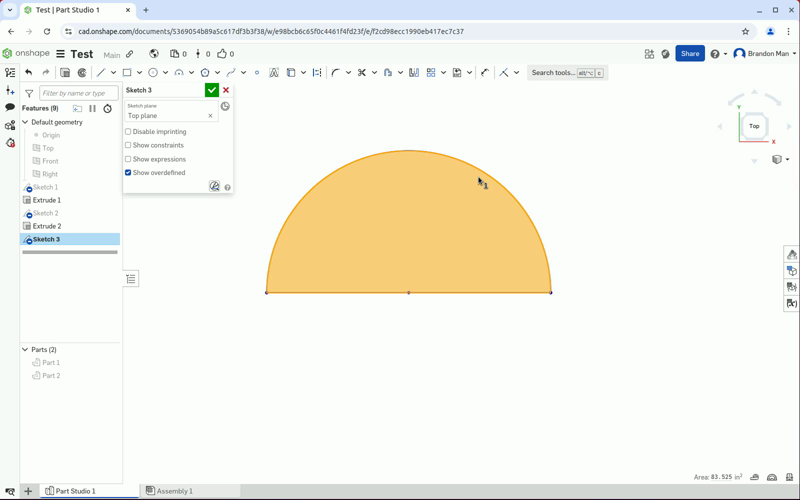
scroll(-6)
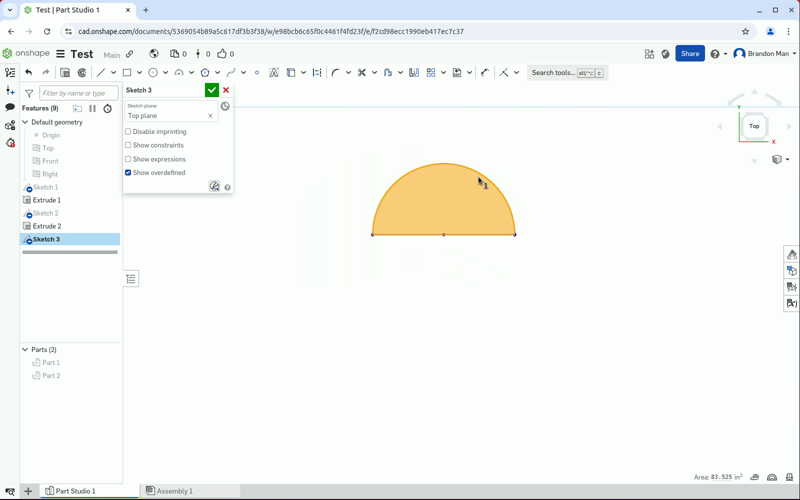
scroll(-6)
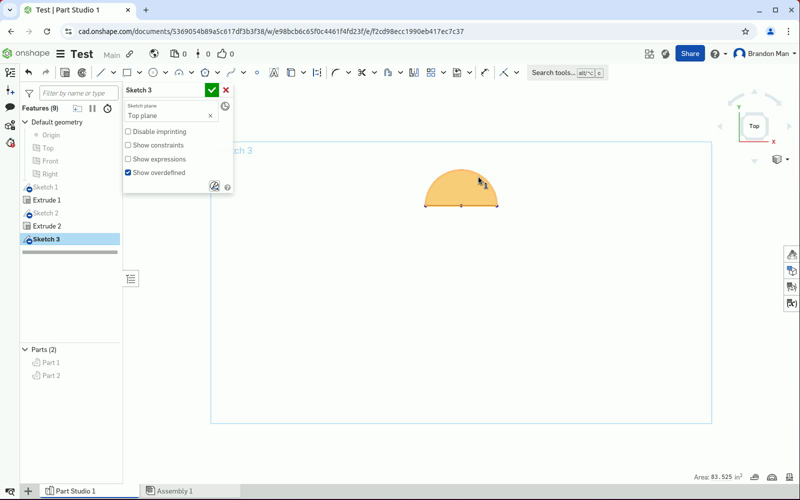
mouse_move(73, 352)
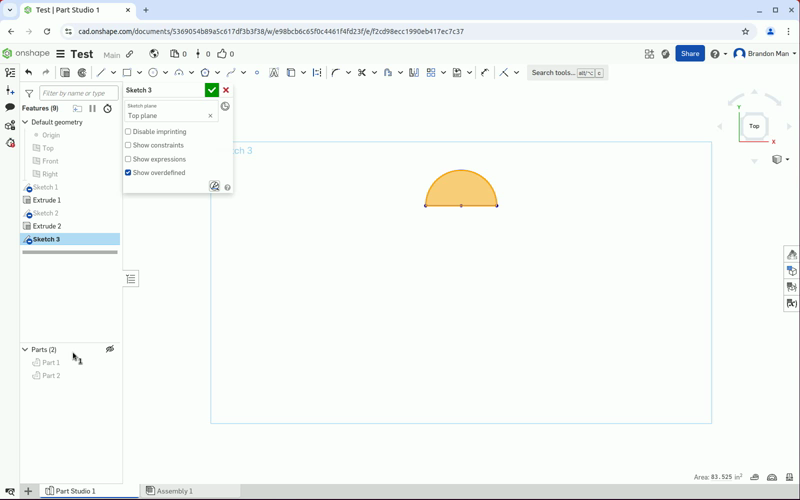
key(shift+y)
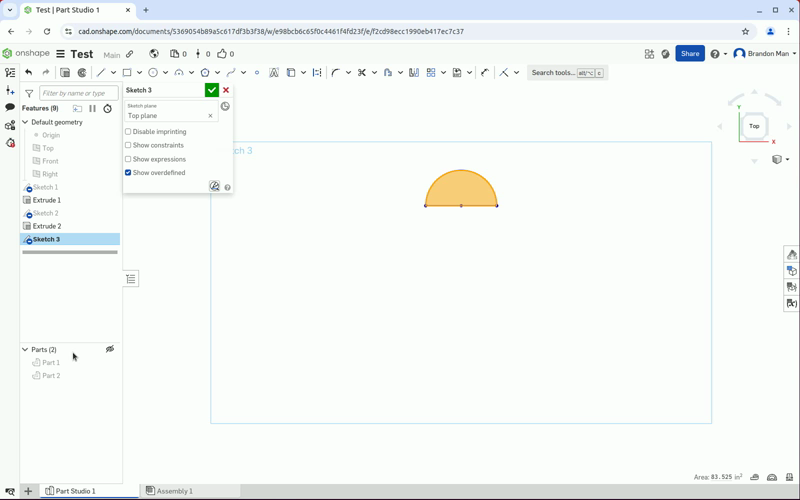
key(shift+e)
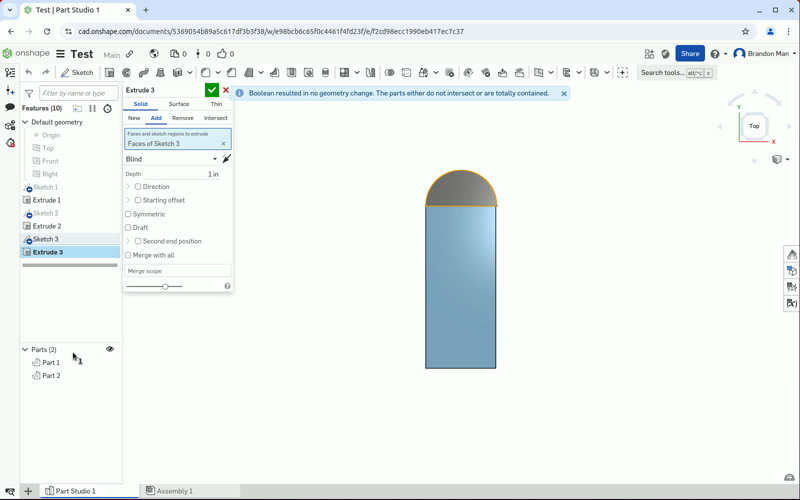
mouse_move(143, 106)
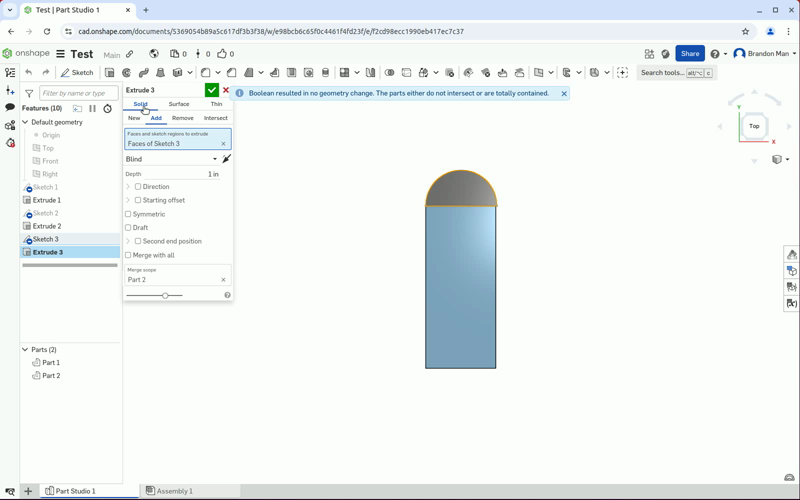
click(143, 106)
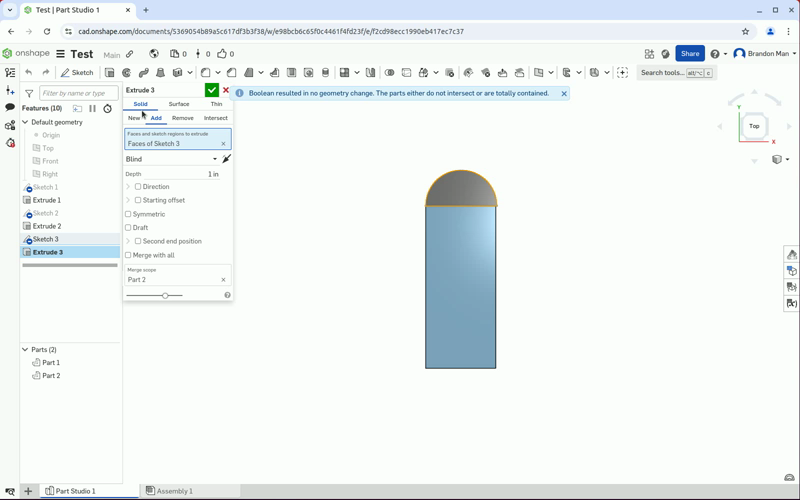
mouse_move(137, 120)
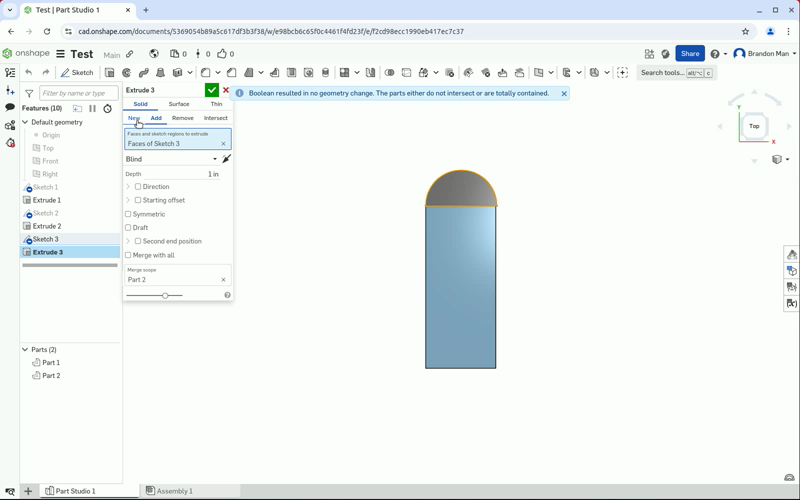
click(137, 120)
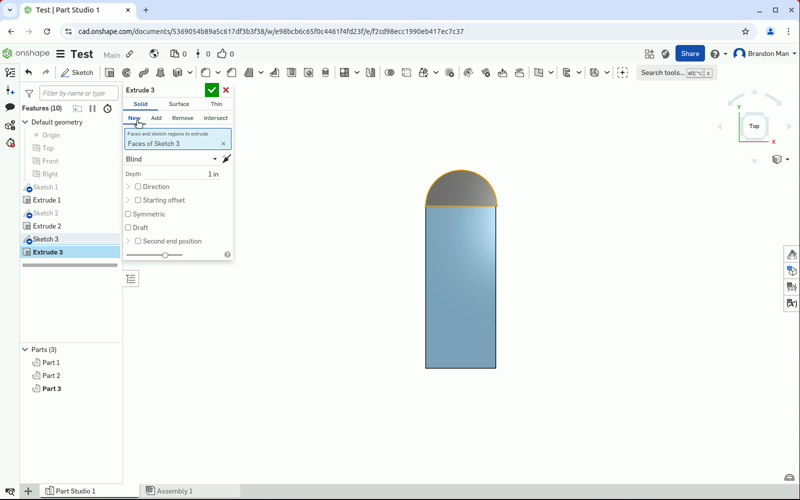
key(tab, 4)
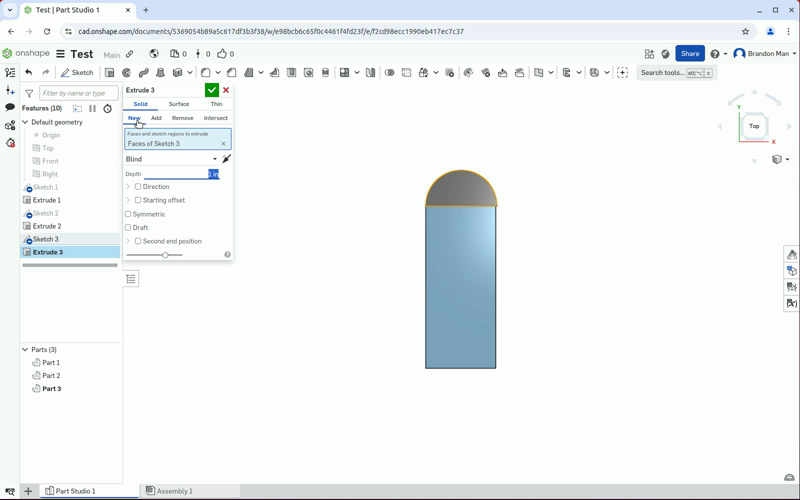
text(6.74)
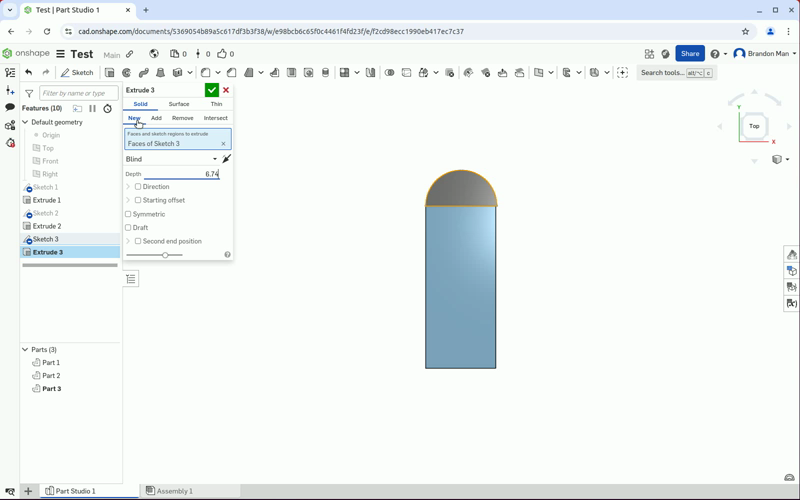
key(enter)
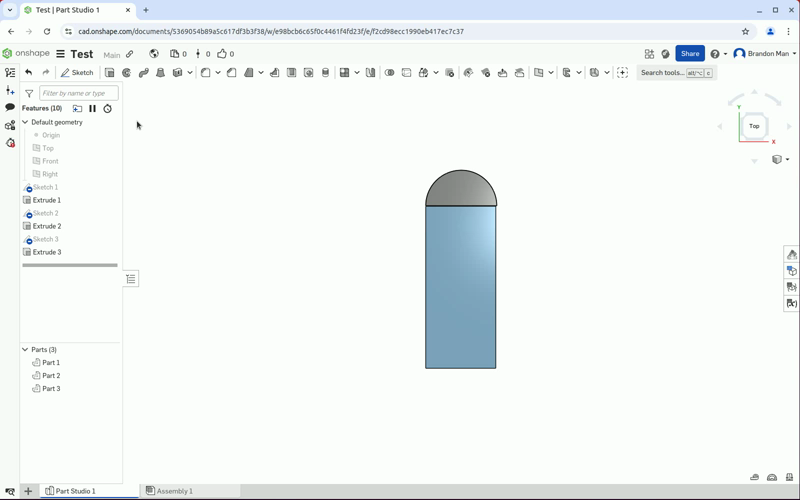
key(shift+h)
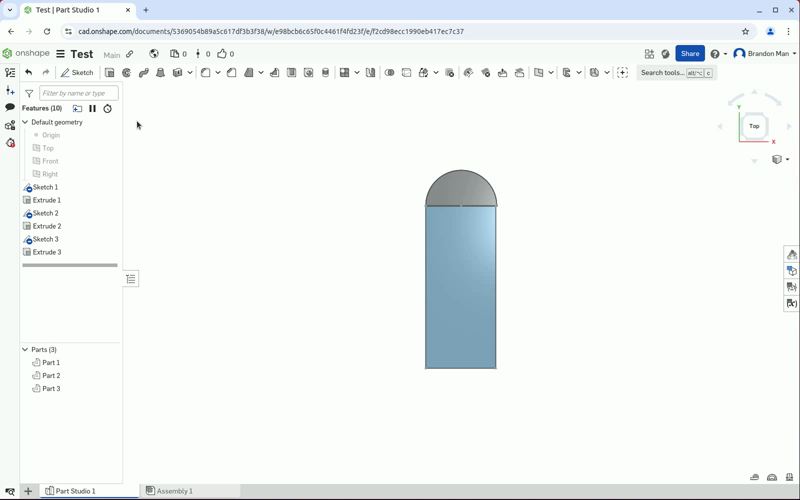
key(shift+h)
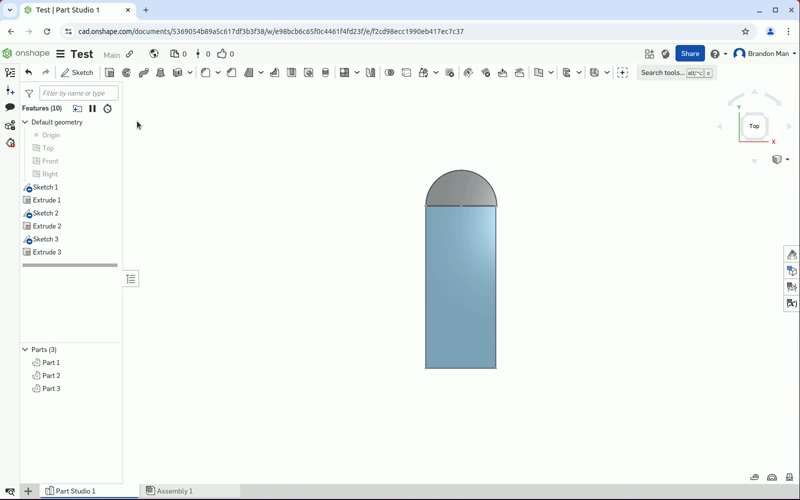
key(shift+7)
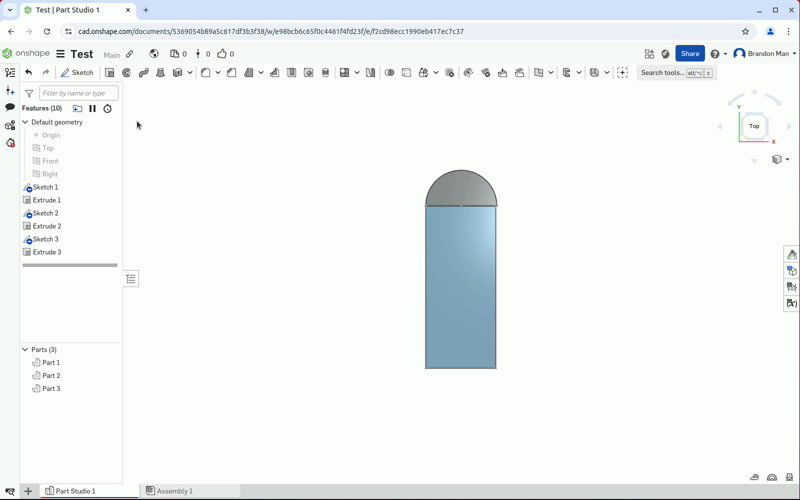
key(up, 3)
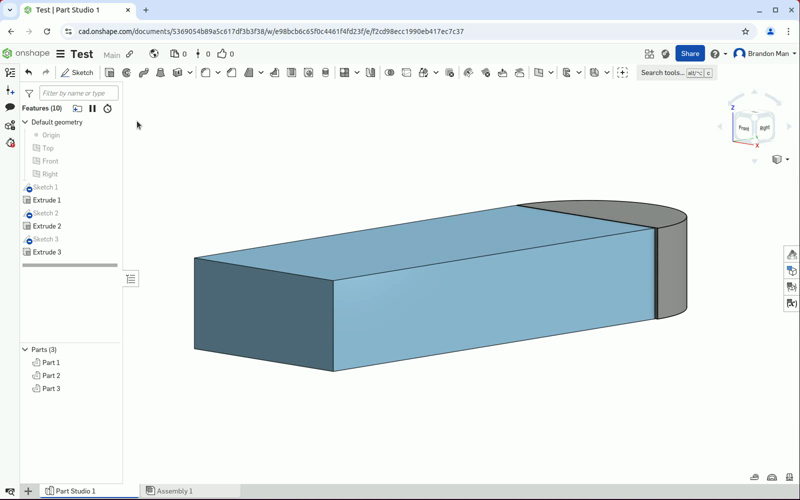
key(left, 3)
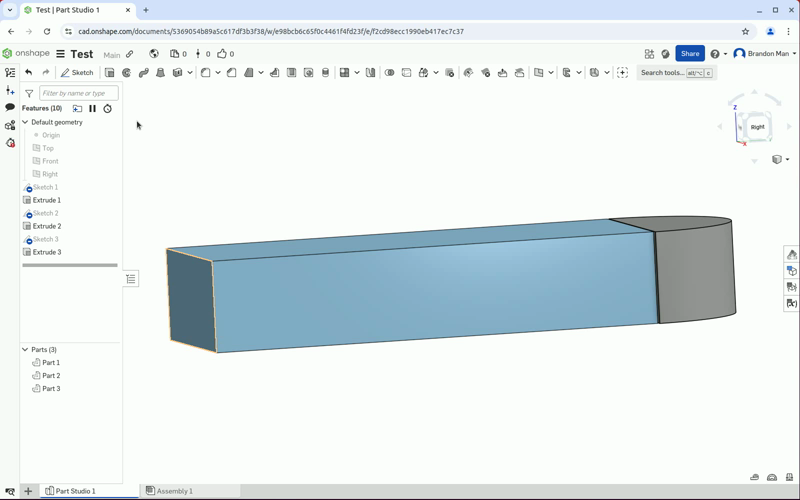
key(right, 3)
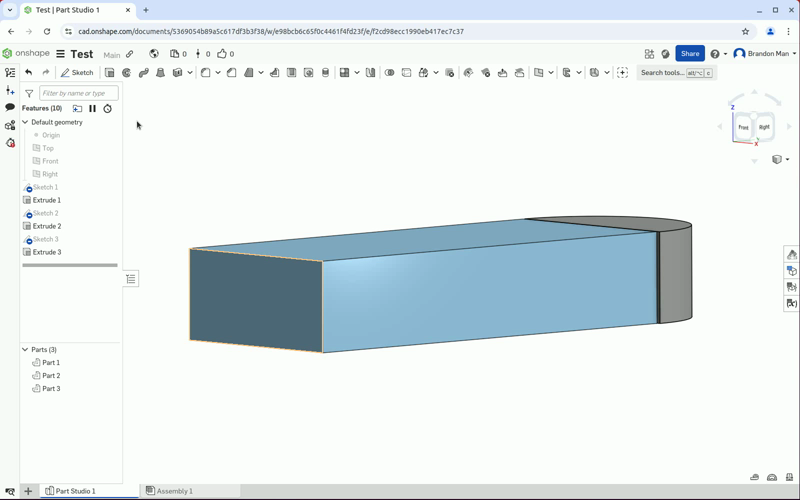
key(down, 3)
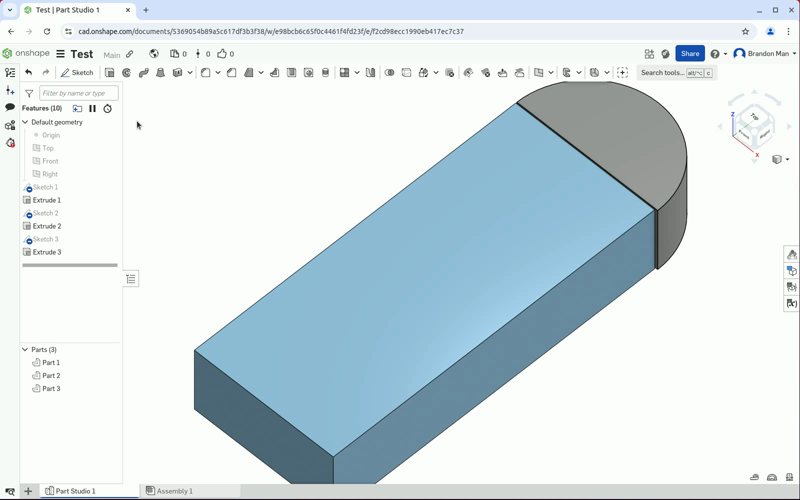
mouse_move(73, 189)
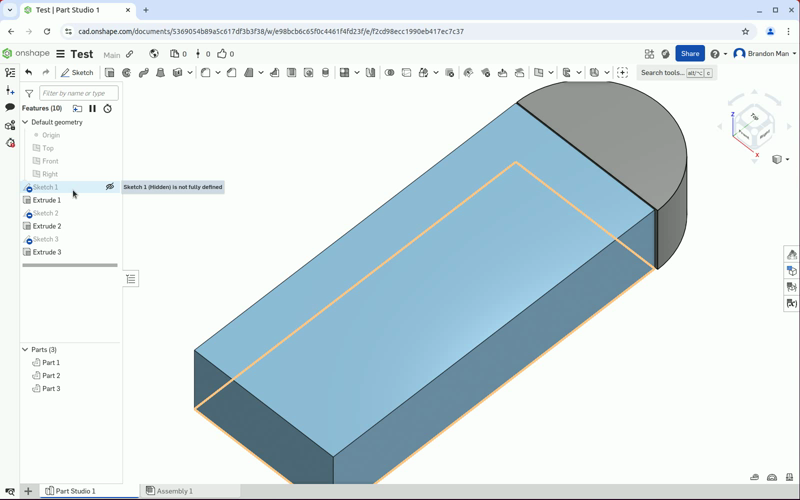
click(73, 189)